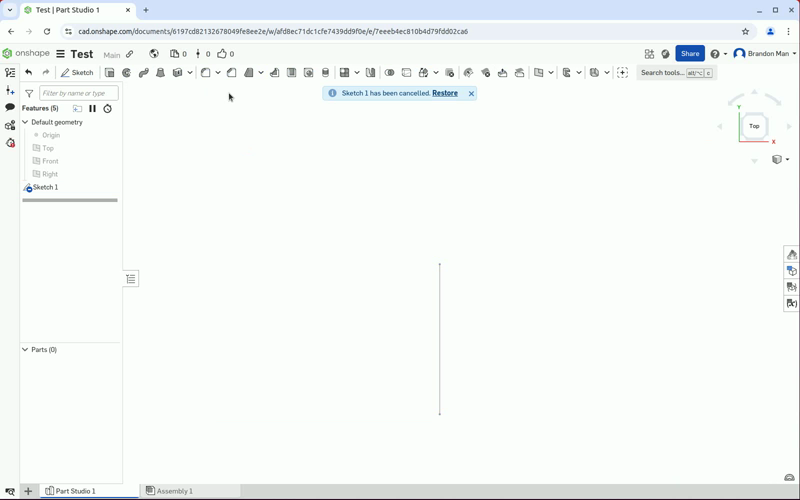
key(shift+h)
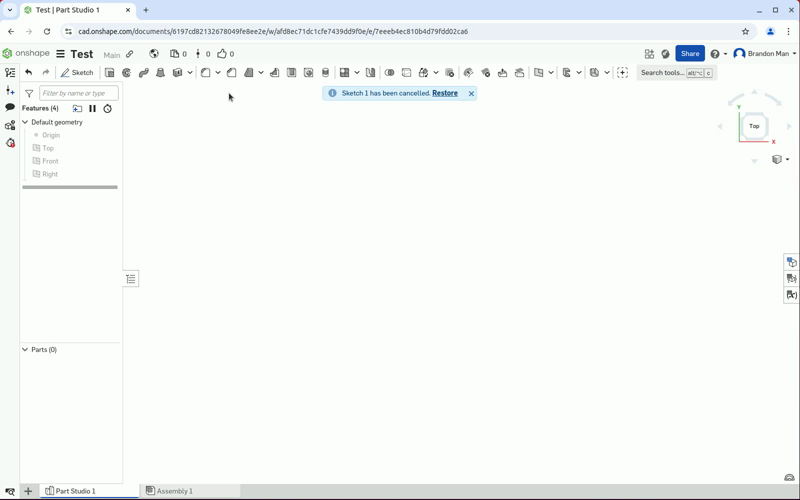
mouse_move(73, 352)
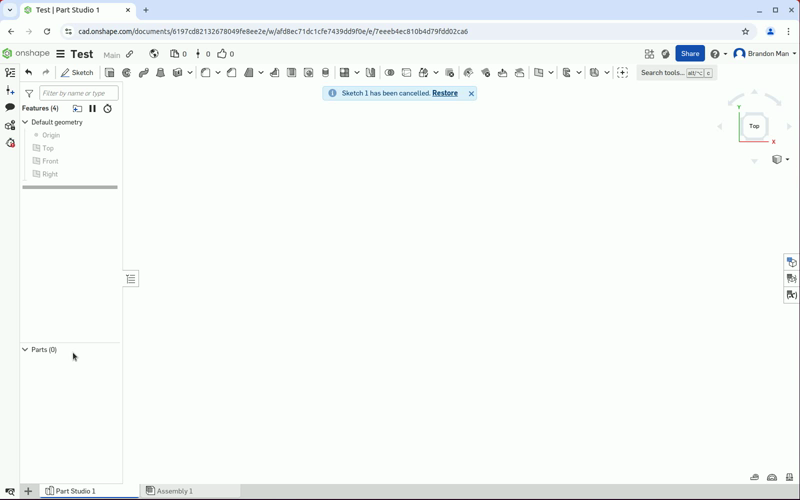
key(y)
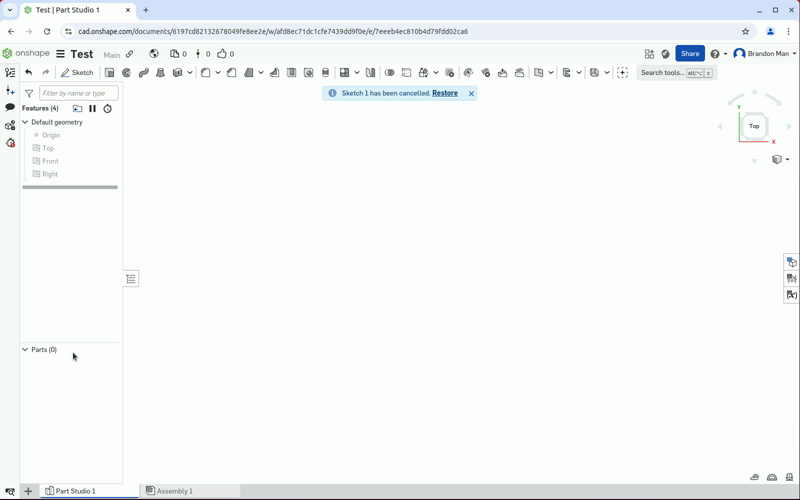
key(shift+p)
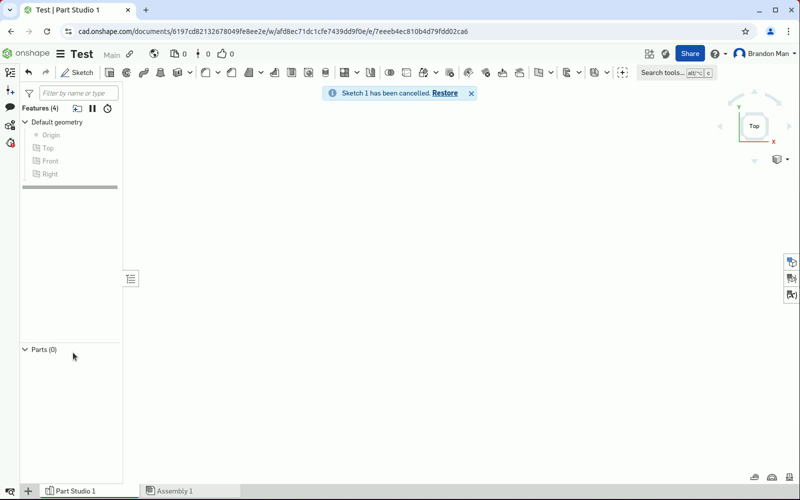
key(space)
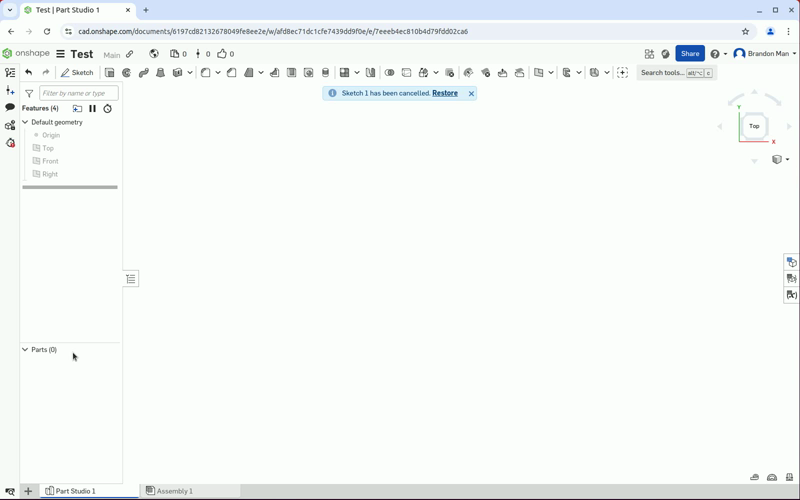
key_down(shift)
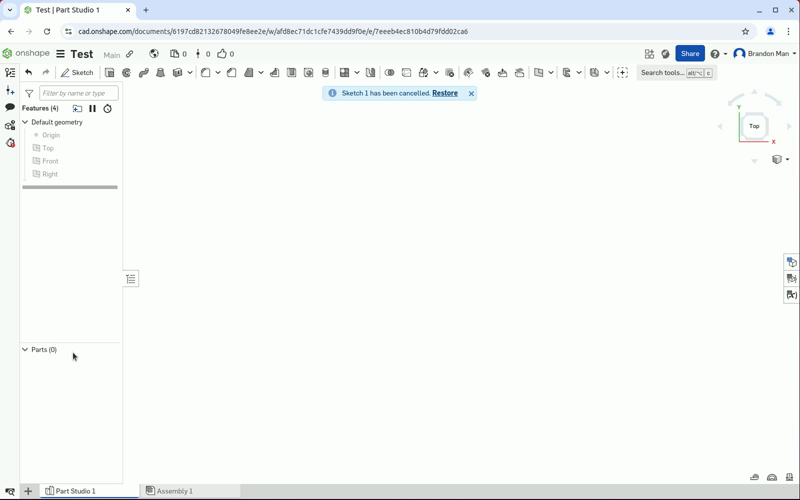
key(up)
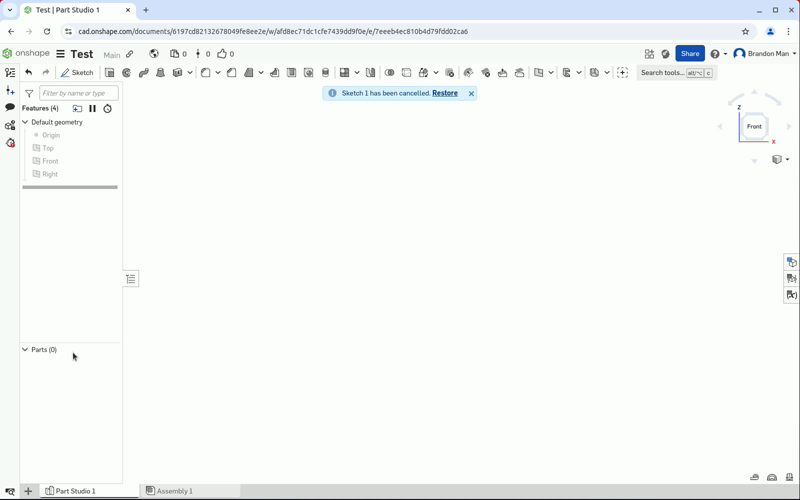
key_up(shift)
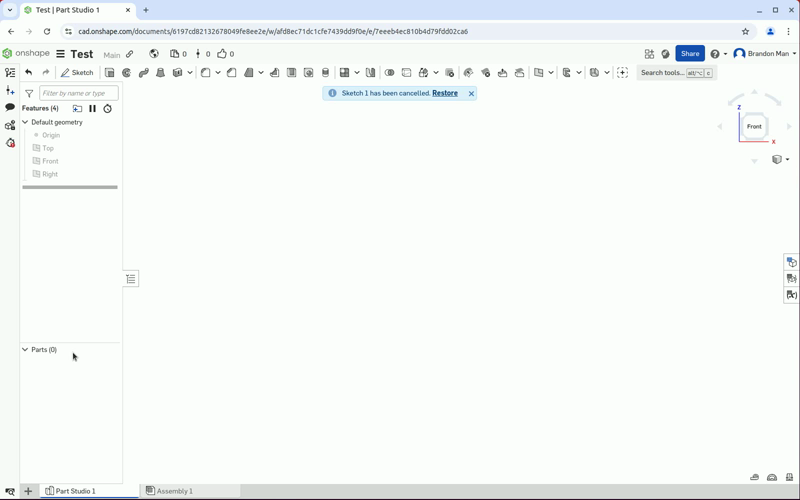
mouse_move(73, 352)
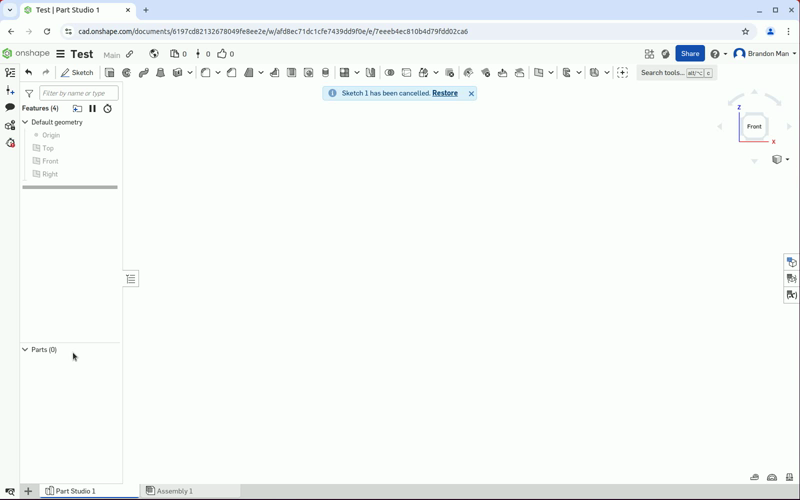
key(shift+y)
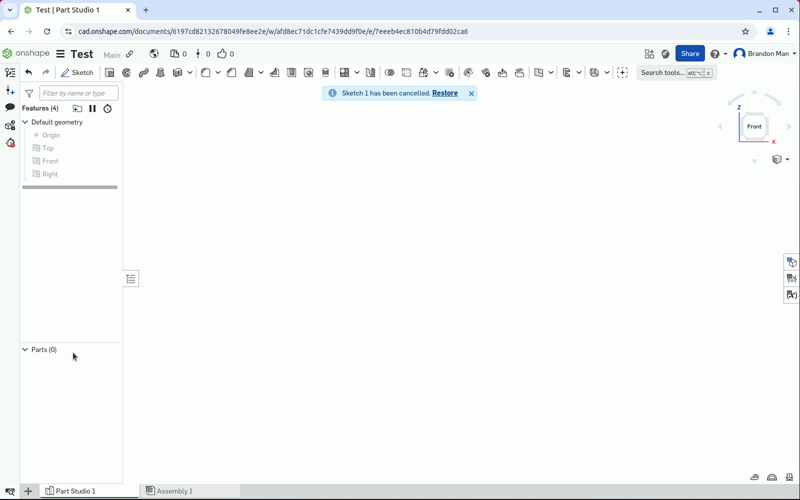
key(shift+s)
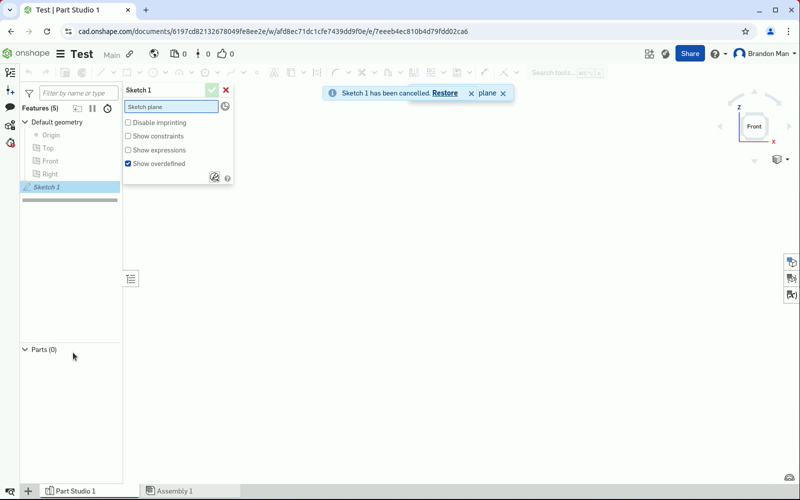
mouse_move(73, 163)
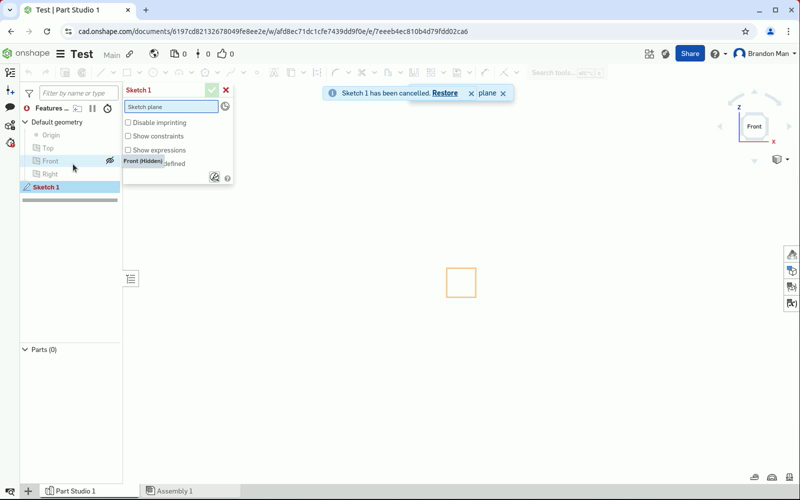
click(73, 163)
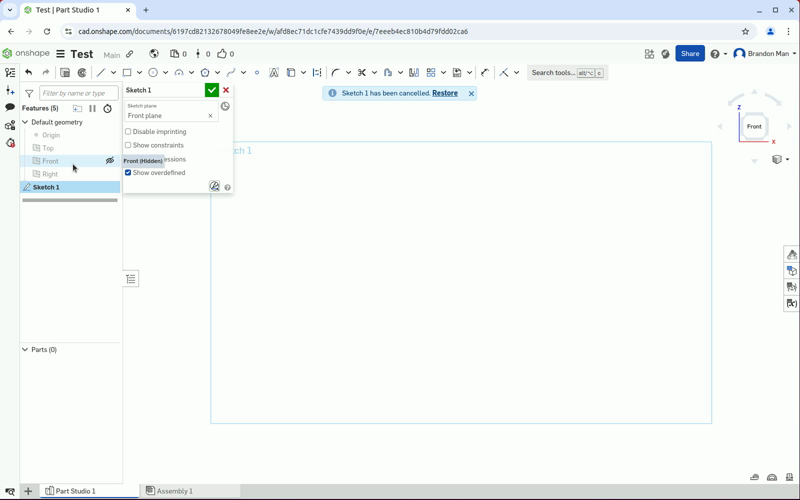
mouse_move(73, 352)
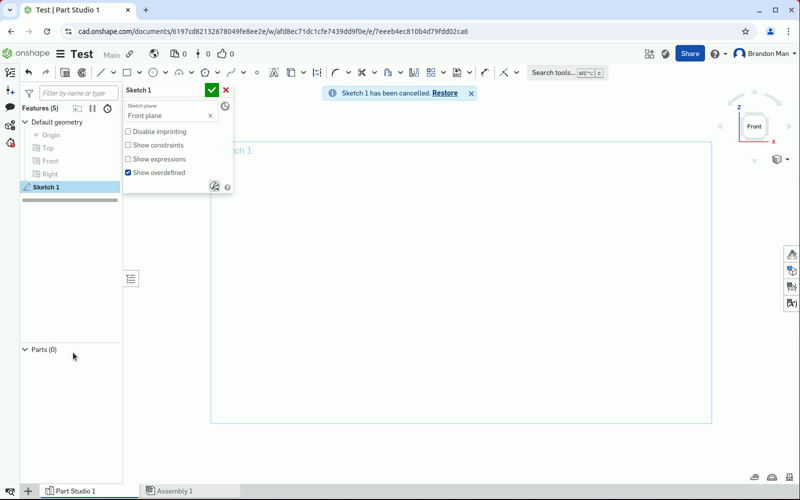
key(y)
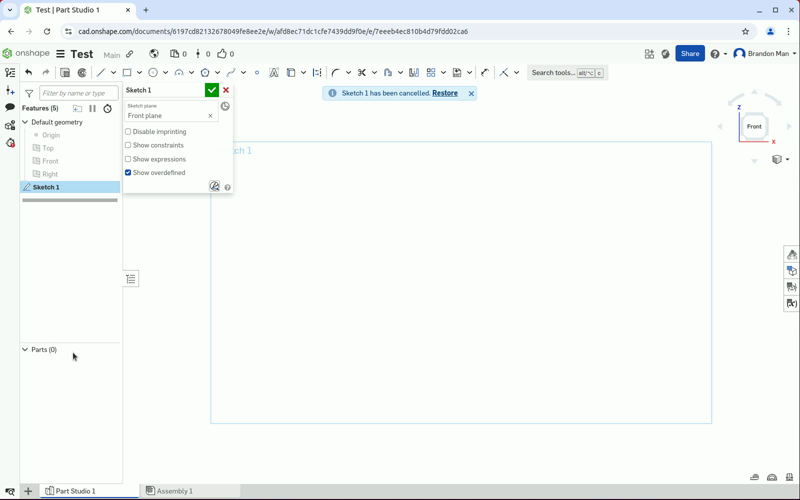
key(l)
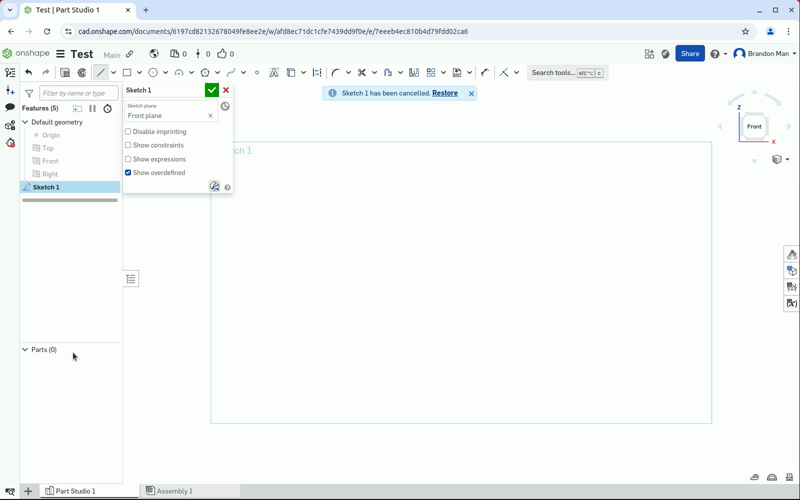
key_down(shift)
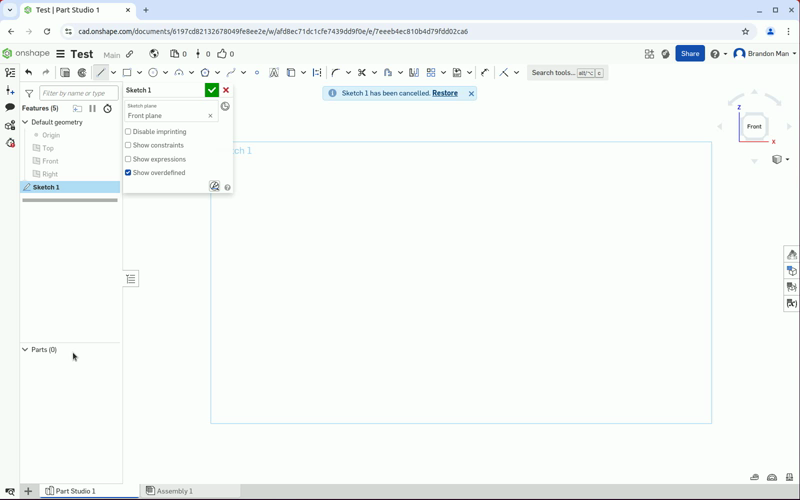
mouse_move(460, 301)
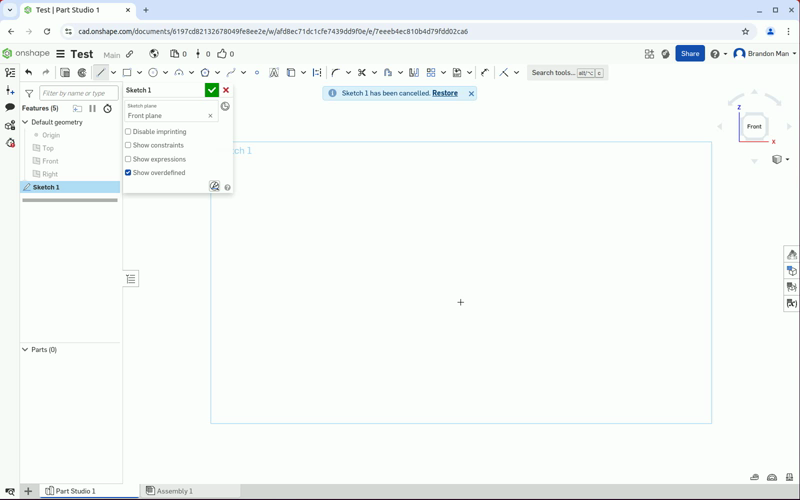
click(460, 301)
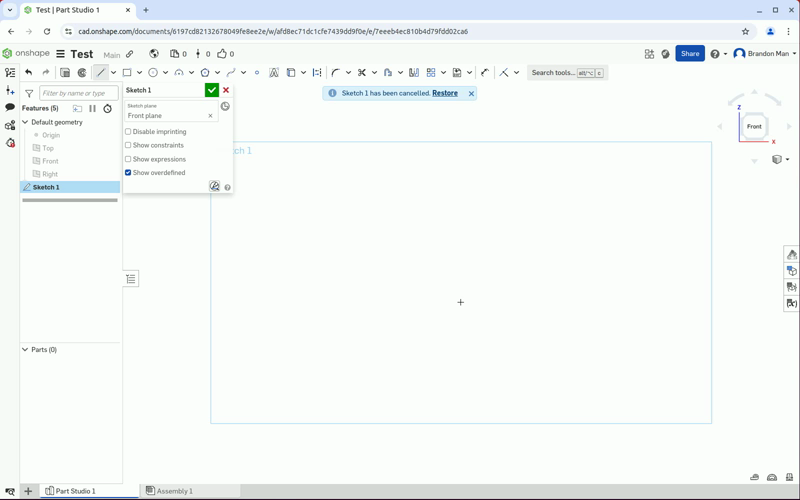
key_up(shift)
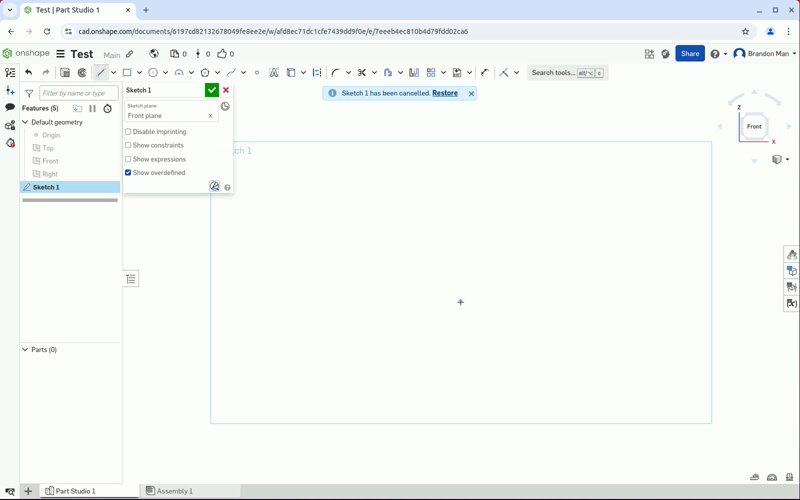
key_down(shift)
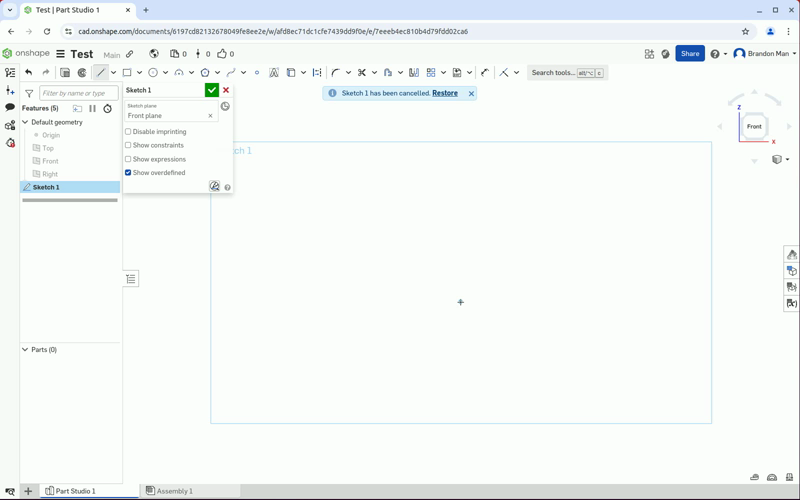
mouse_move(573, 301)
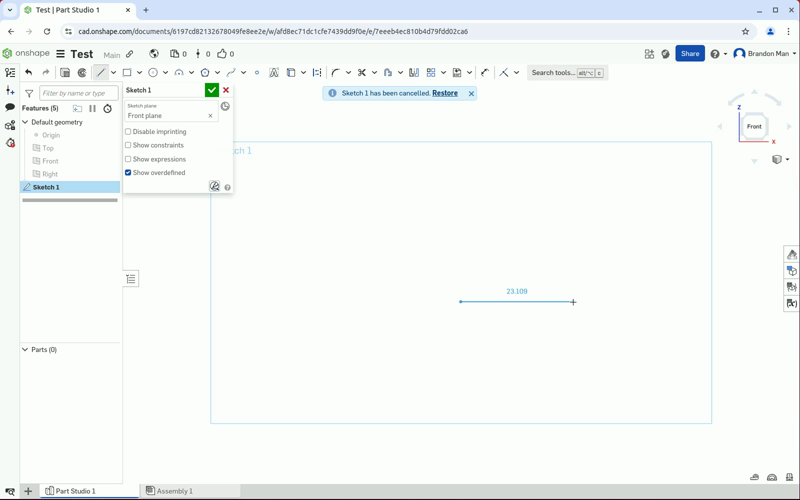
click(573, 301)
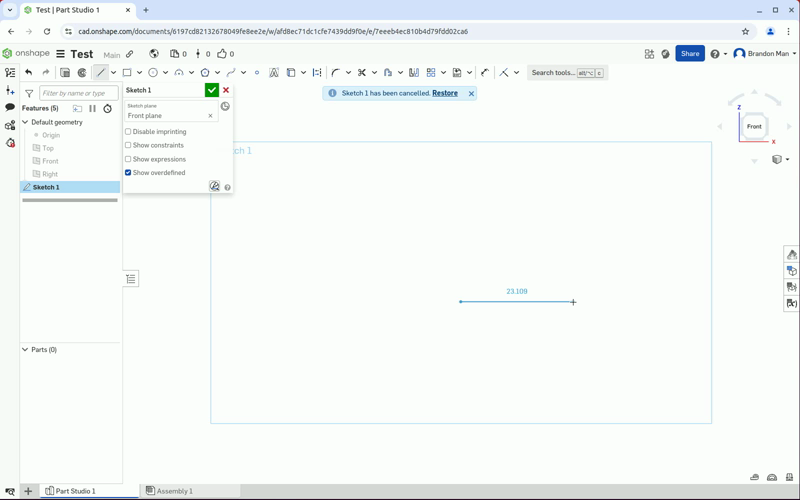
key_up(shift)
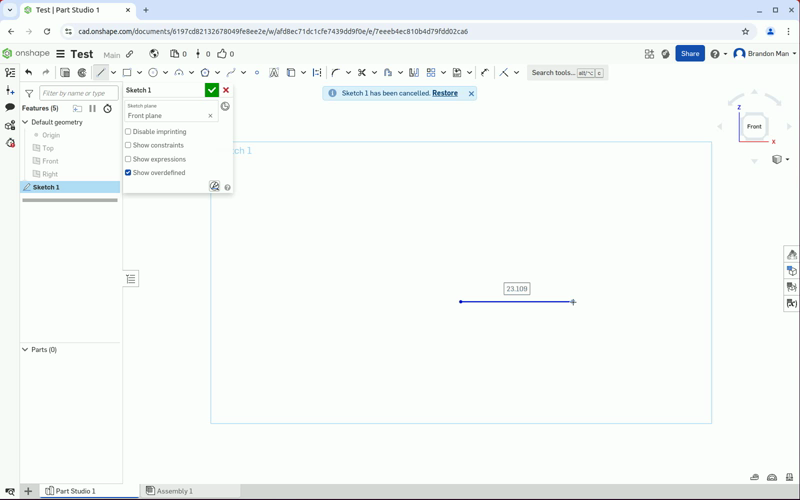
key_down(shift)
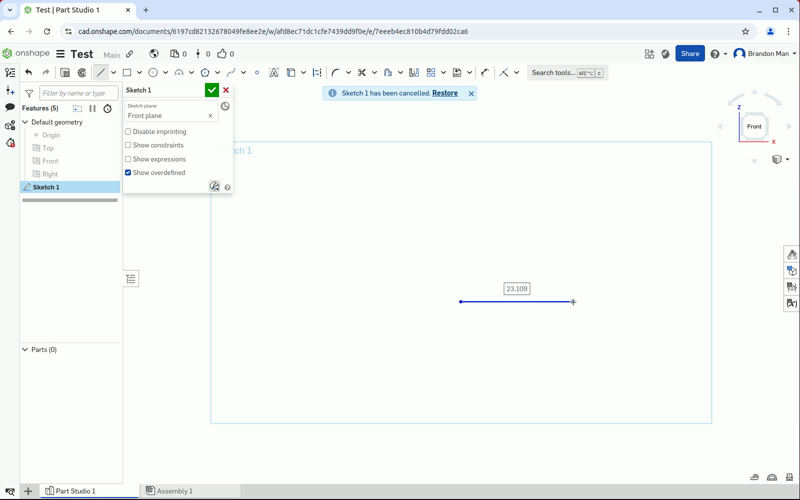
mouse_move(589, 301)
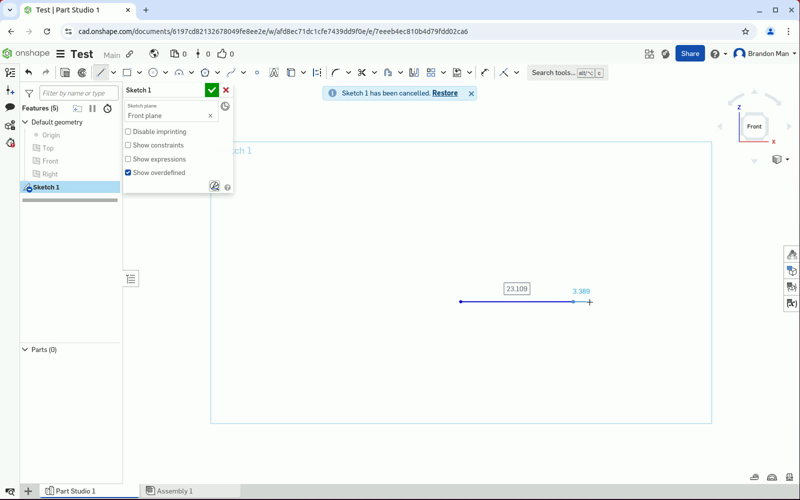
mouse_move(573, 282)
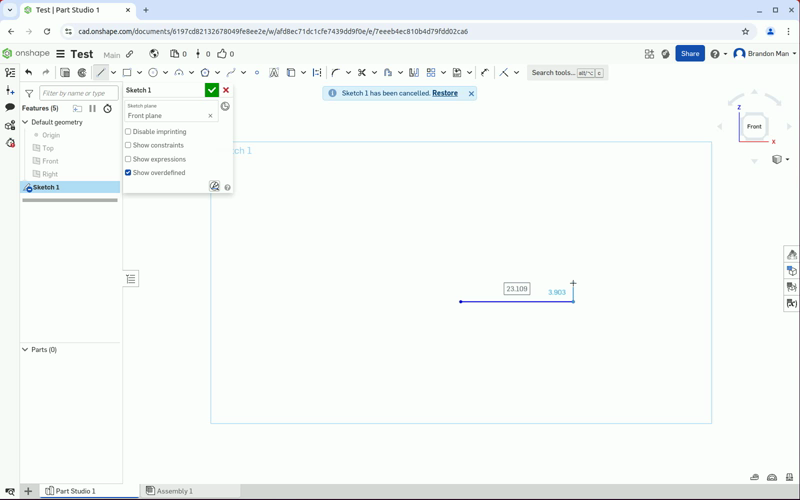
click(573, 282)
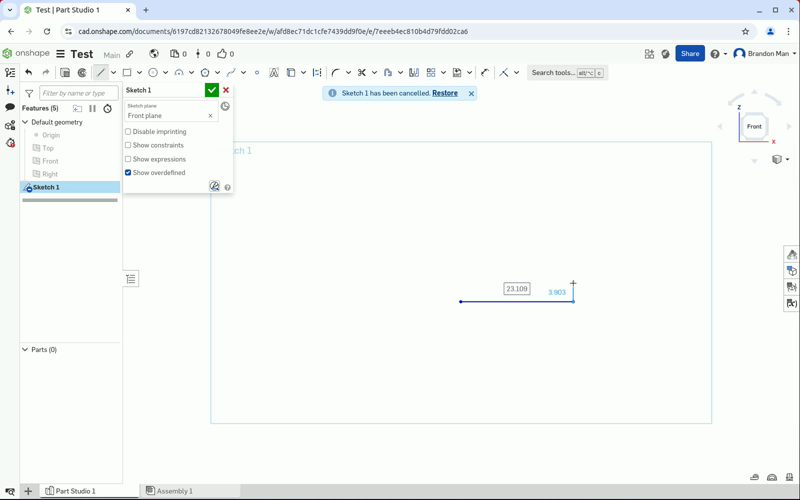
key_up(shift)
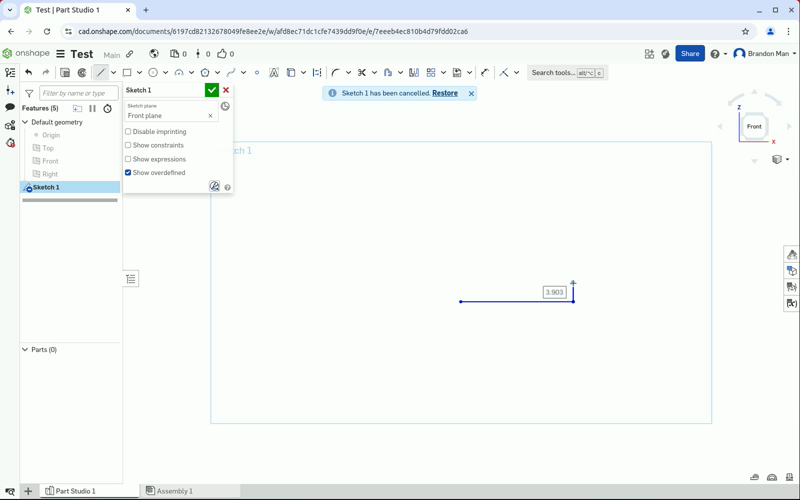
key_down(shift)
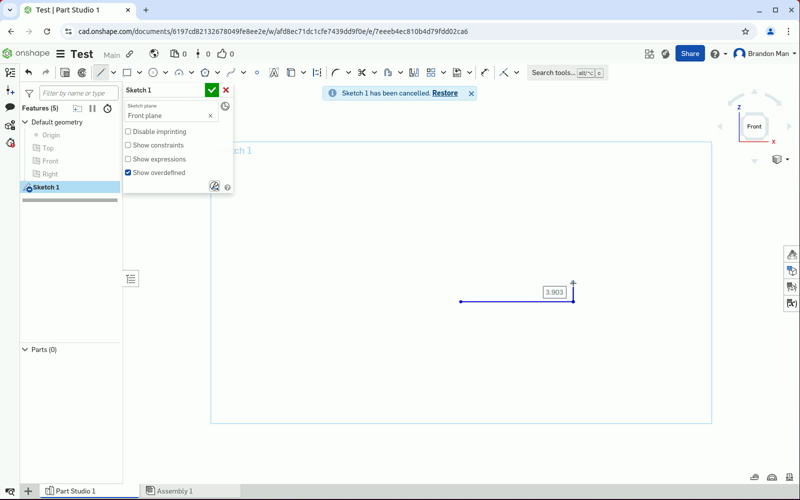
mouse_move(460, 282)
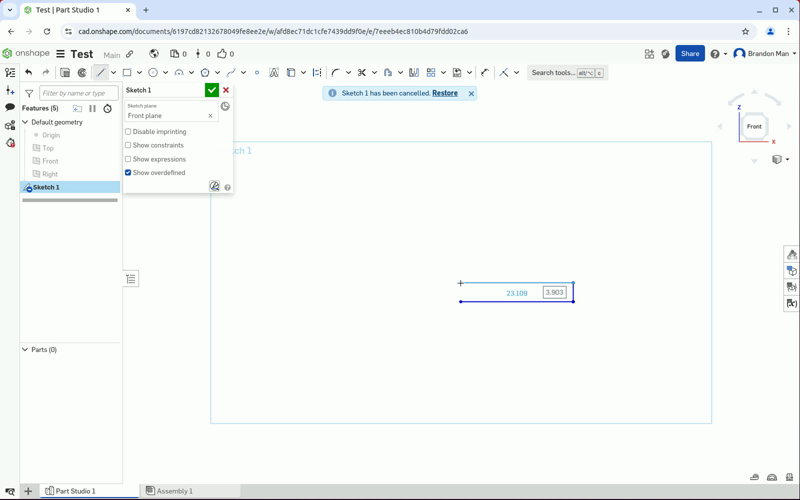
click(460, 282)
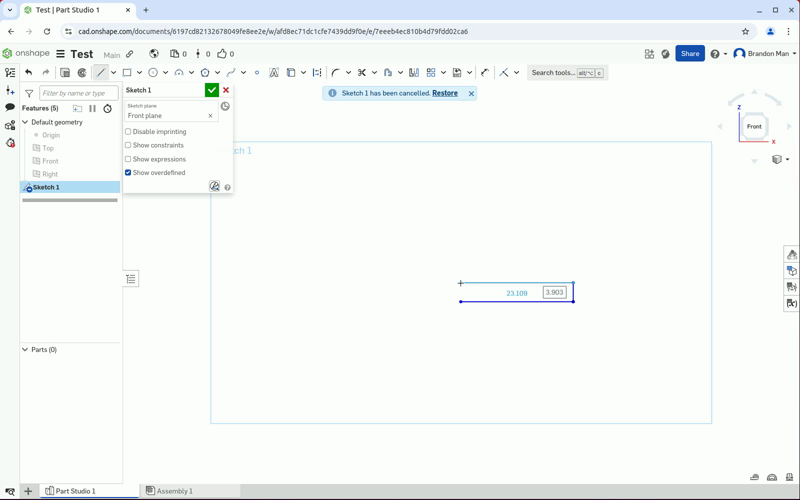
key_up(shift)
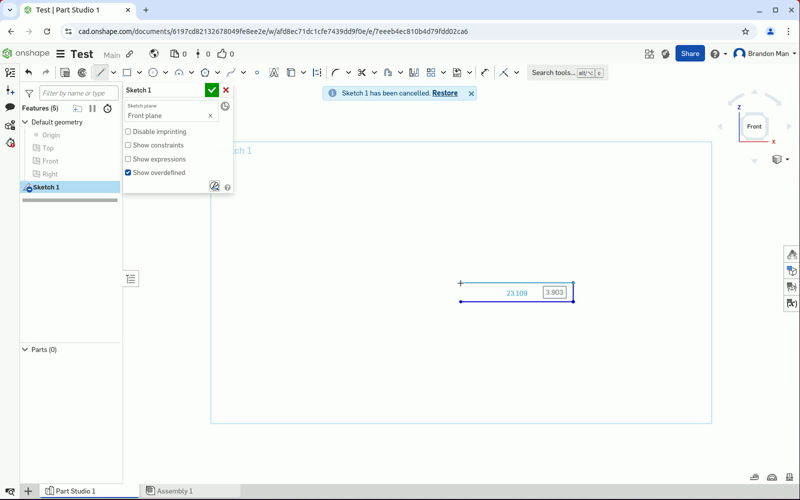
mouse_move(490, 282)
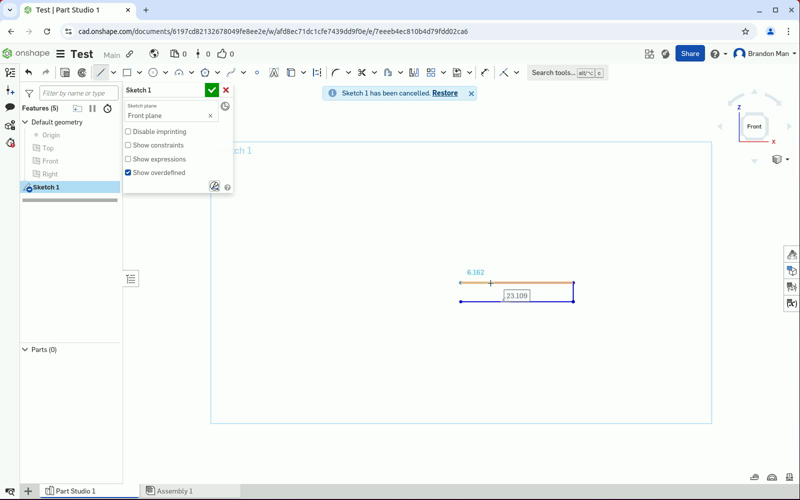
key_down(shift)
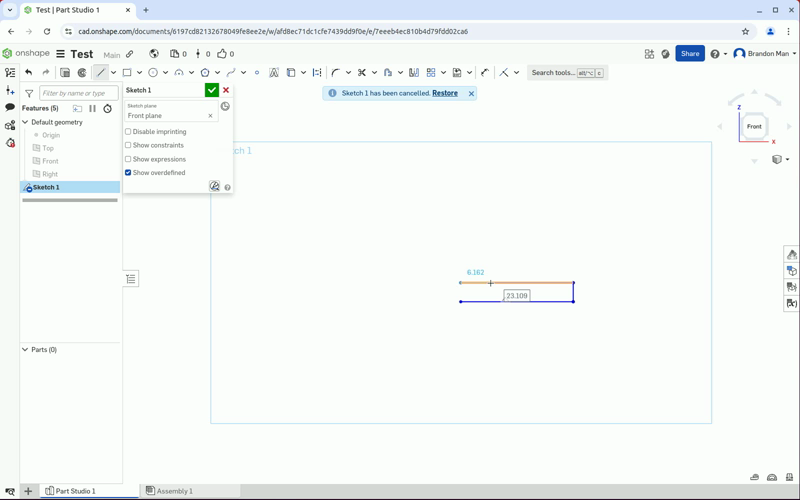
mouse_move(460, 301)
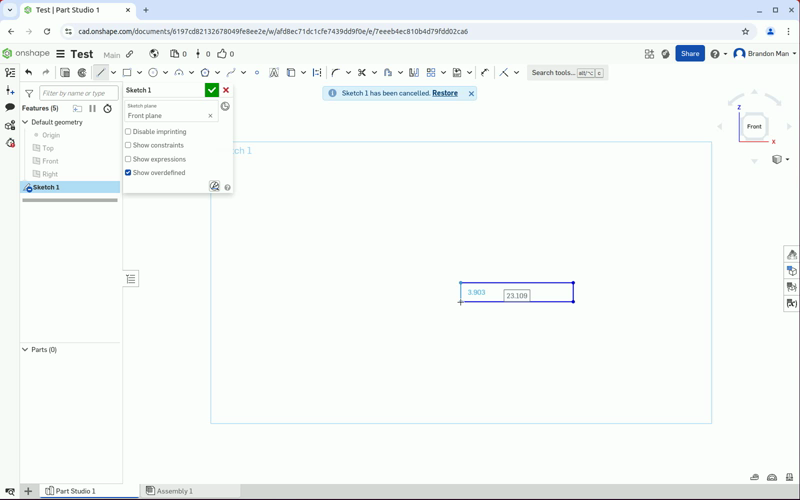
key_up(shift)
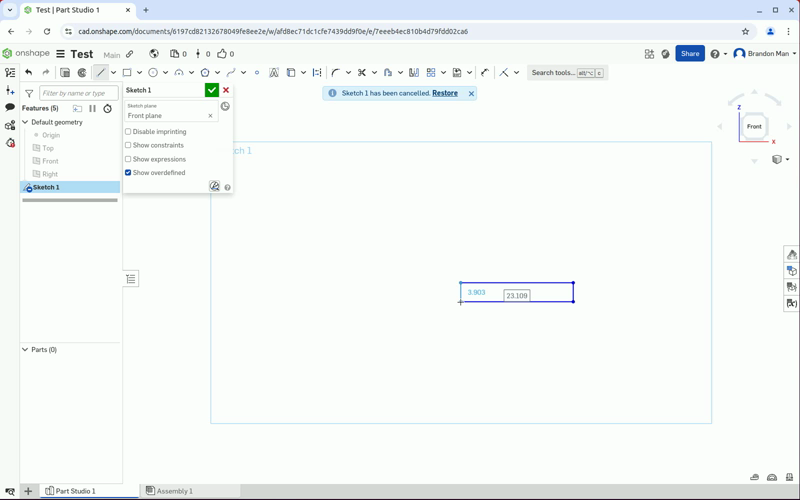
click(460, 301)
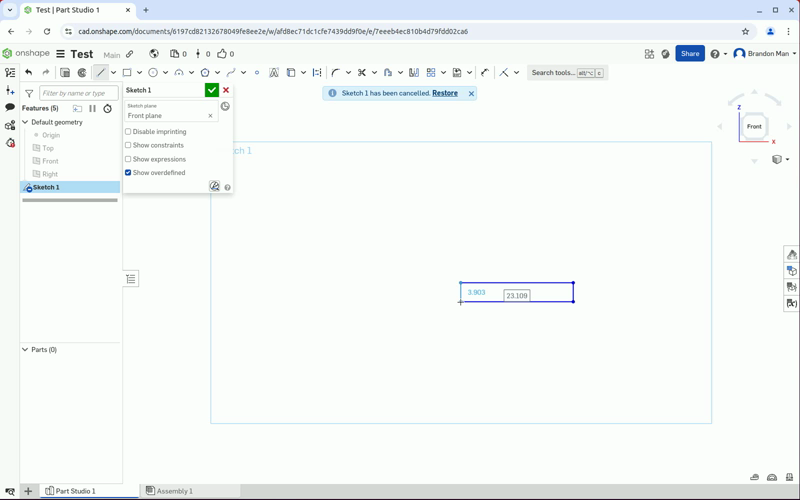
key(esc)
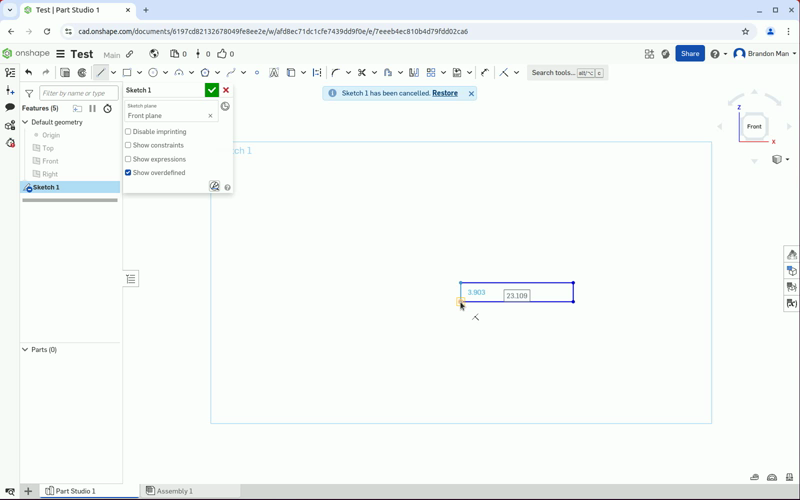
mouse_move(559, 294)
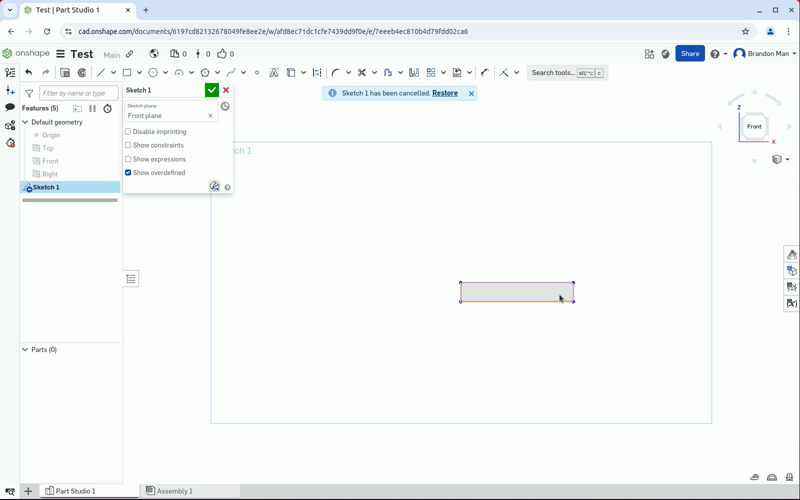
click(559, 294)
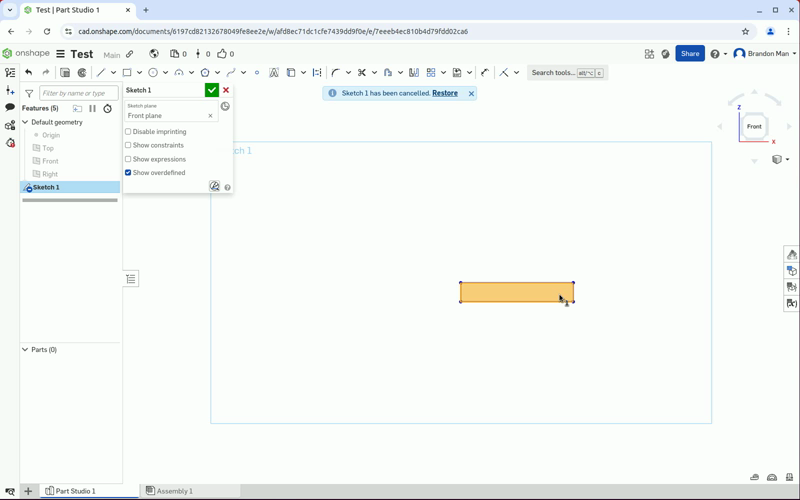
mouse_move(73, 352)
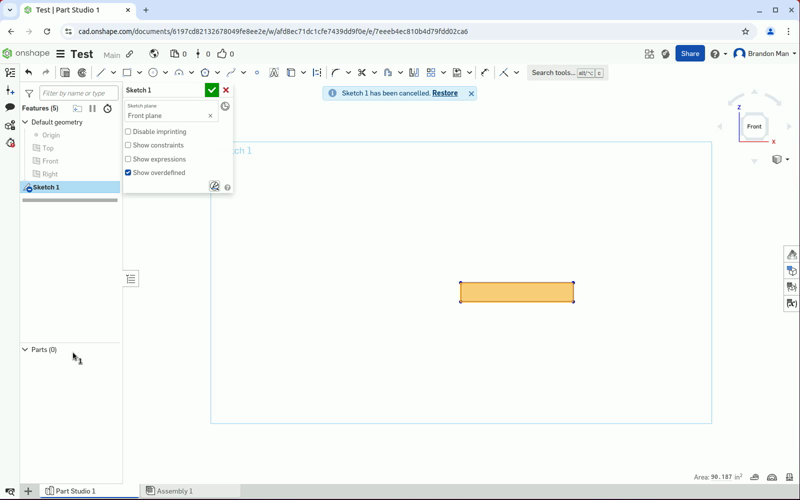
key(shift+y)
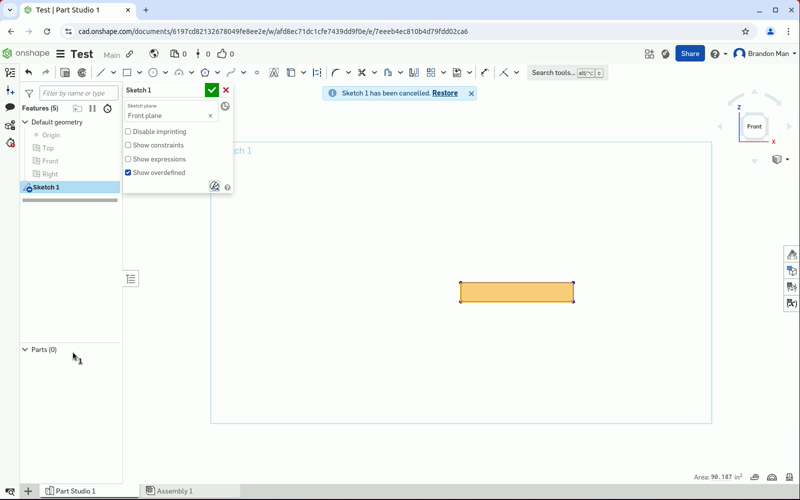
key(shift+e)
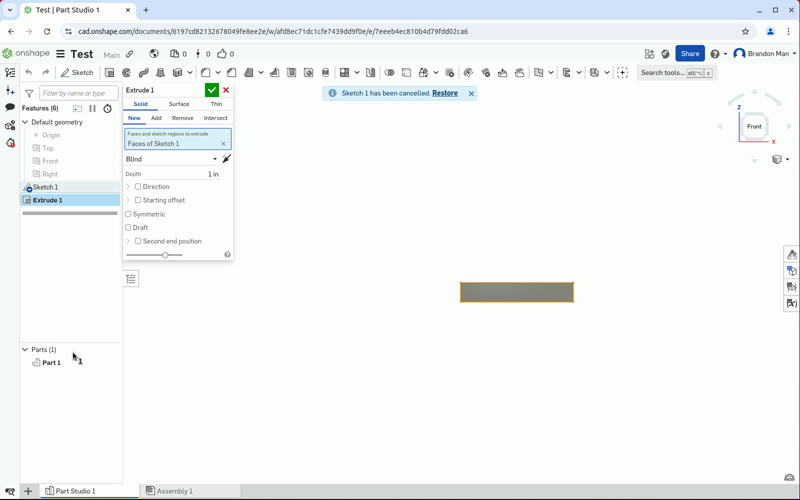
mouse_move(143, 106)
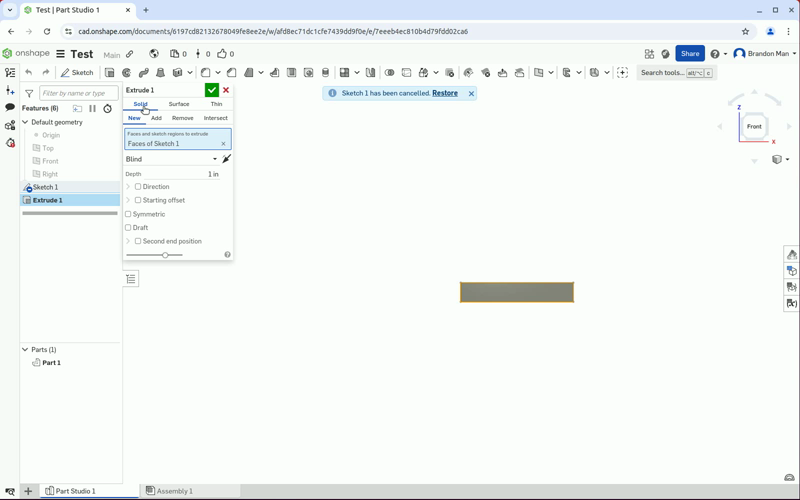
click(143, 106)
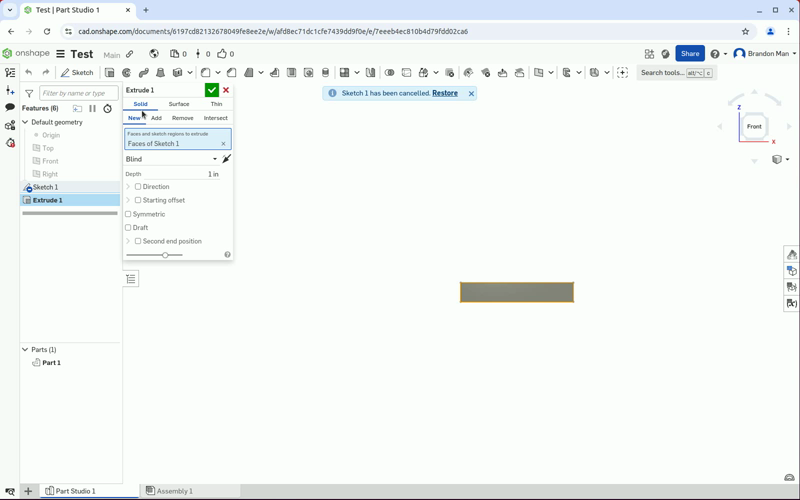
mouse_move(137, 120)
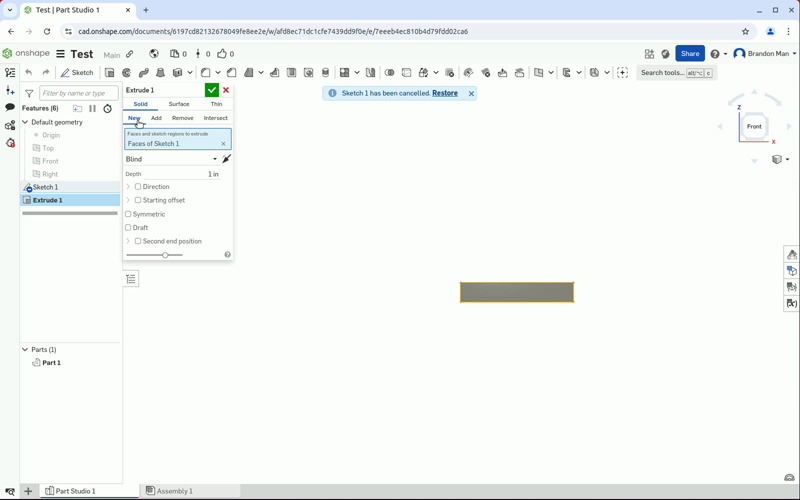
click(137, 120)
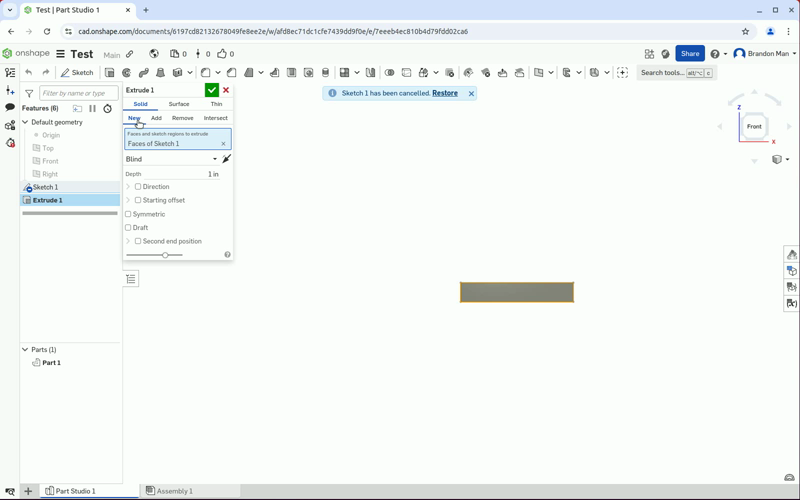
key(tab, 4)
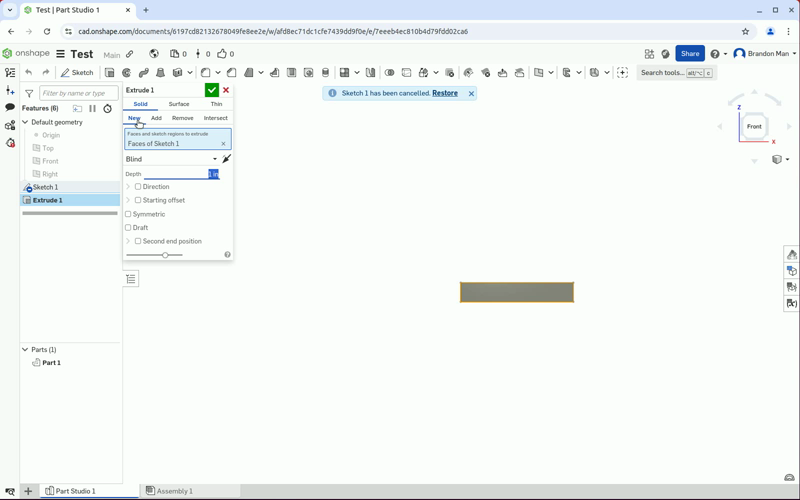
text(3.851)
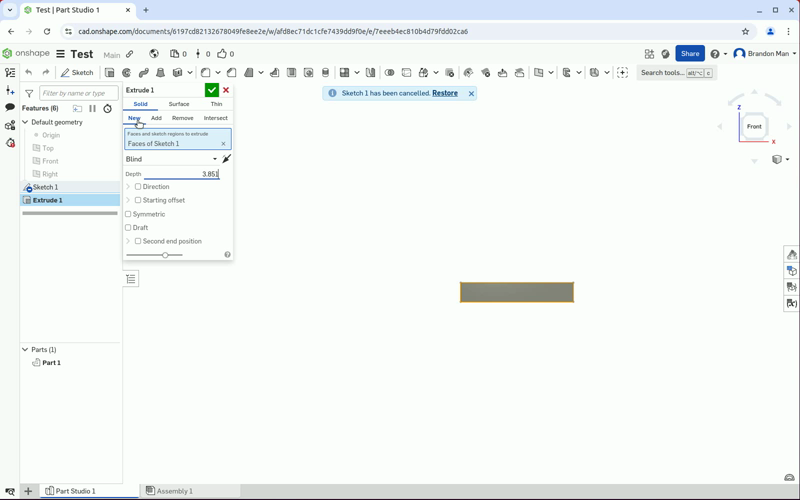
key(enter)
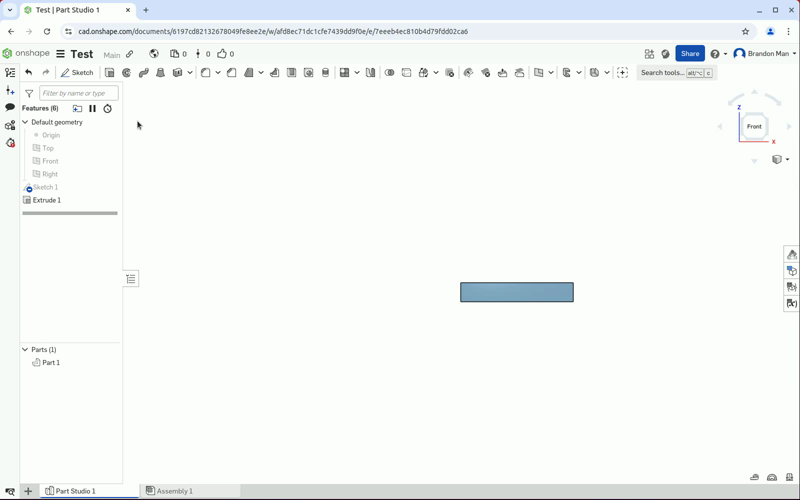
key(shift+h)
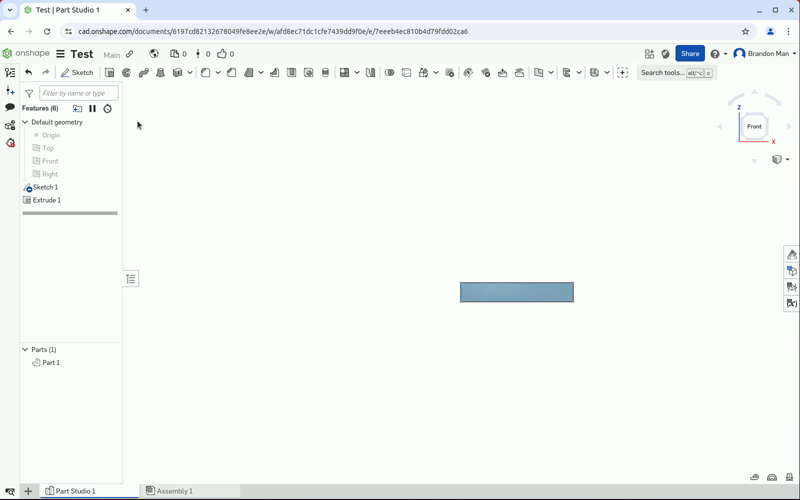
key(shift+h)
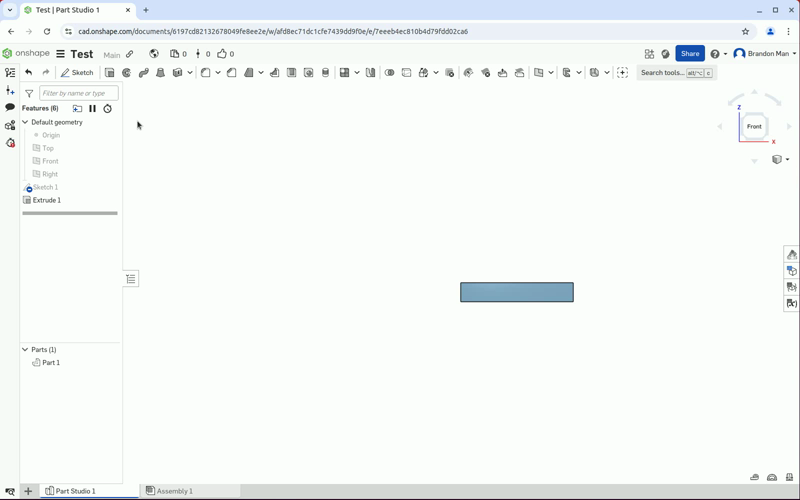
mouse_move(73, 189)
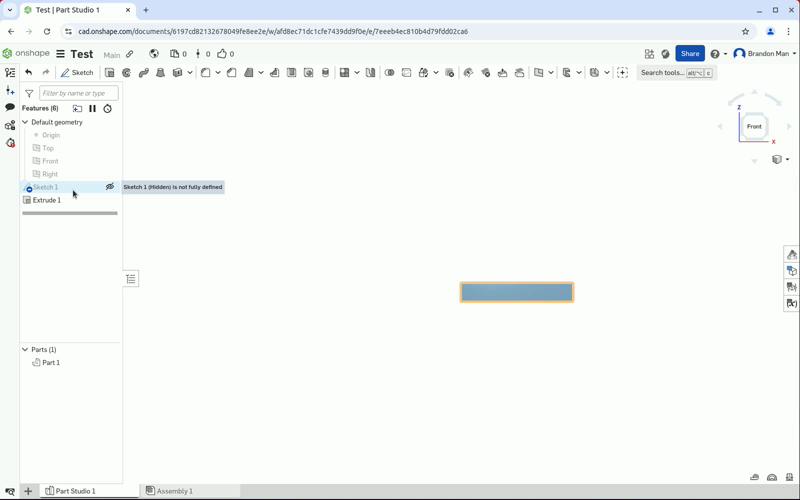
click(73, 189)
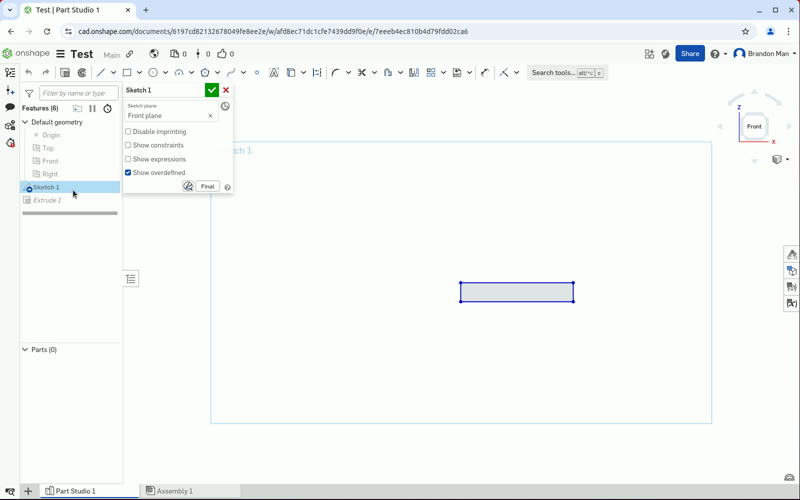
mouse_move(229, 92)
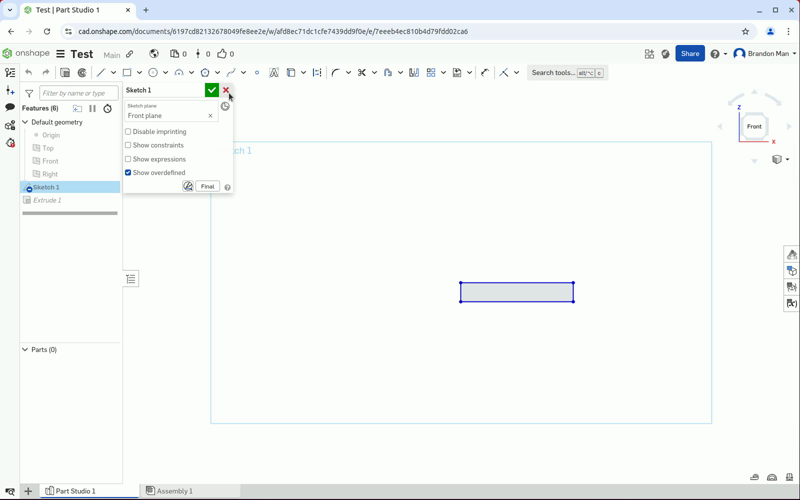
click(229, 92)
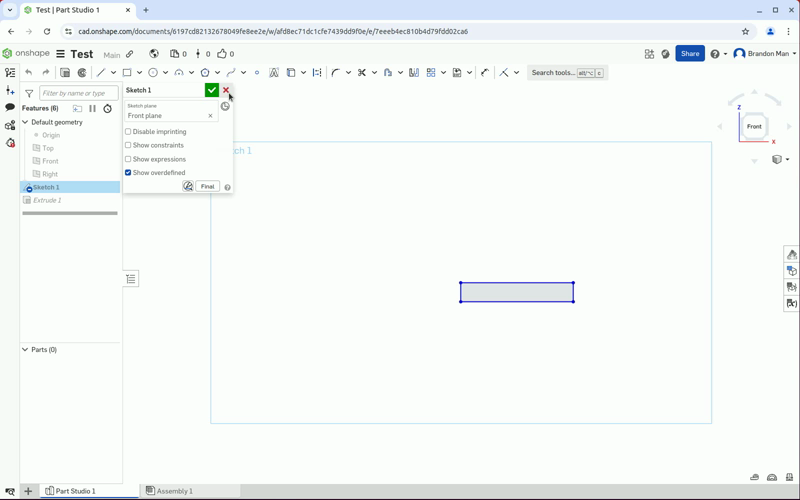
key(shift+s)
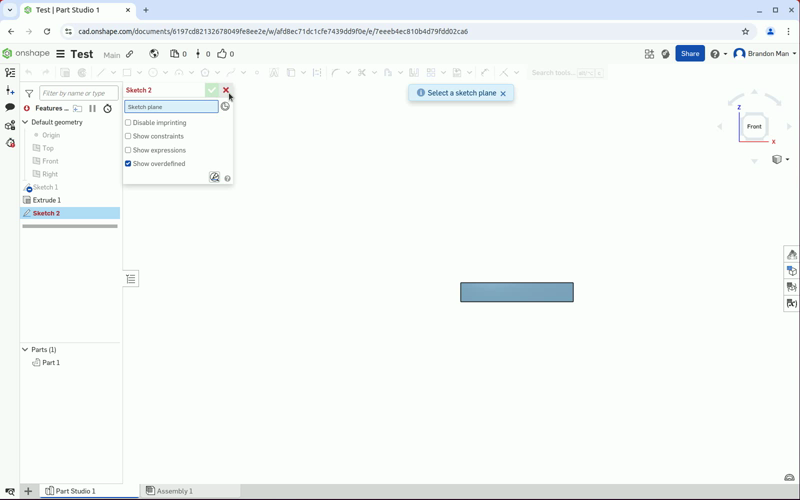
mouse_move(73, 163)
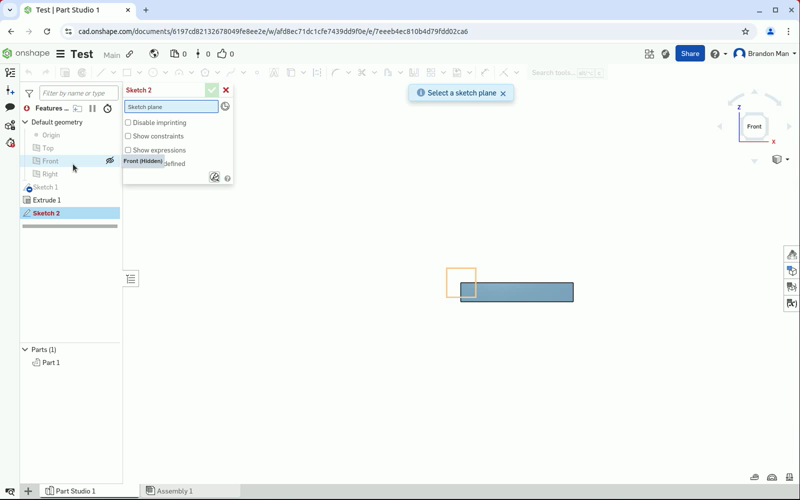
click(73, 163)
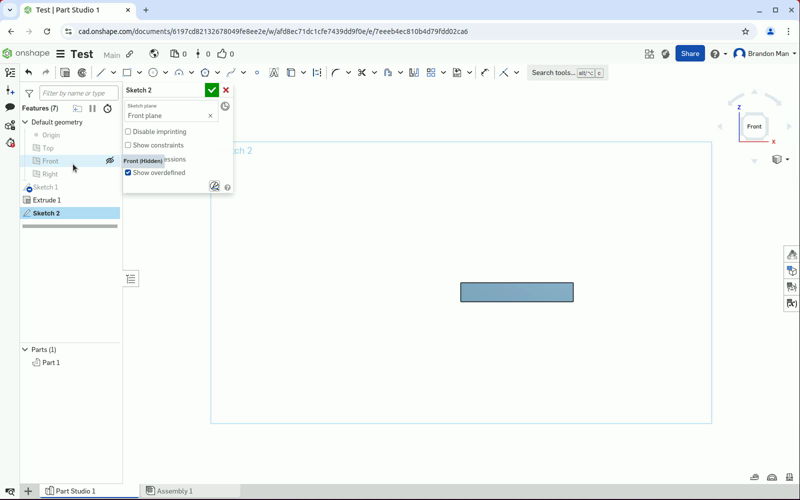
mouse_move(73, 352)
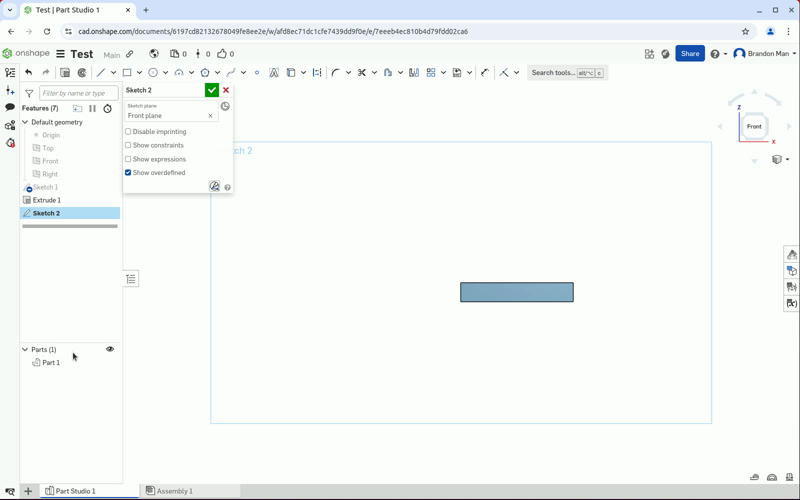
key(y)
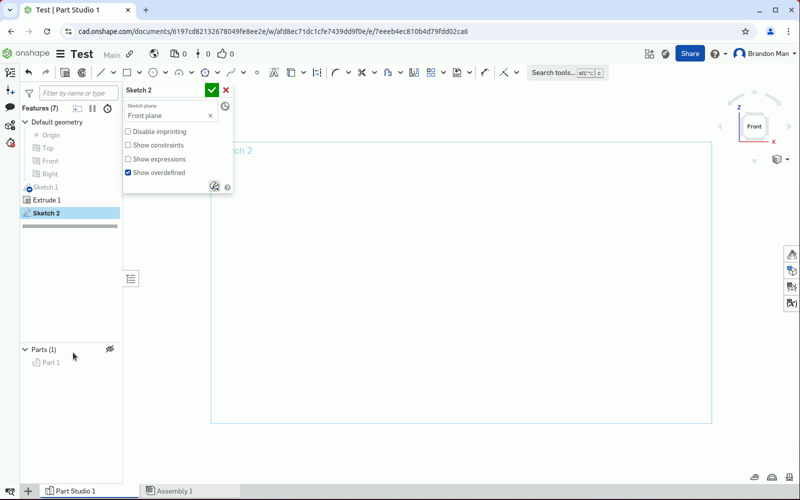
key(l)
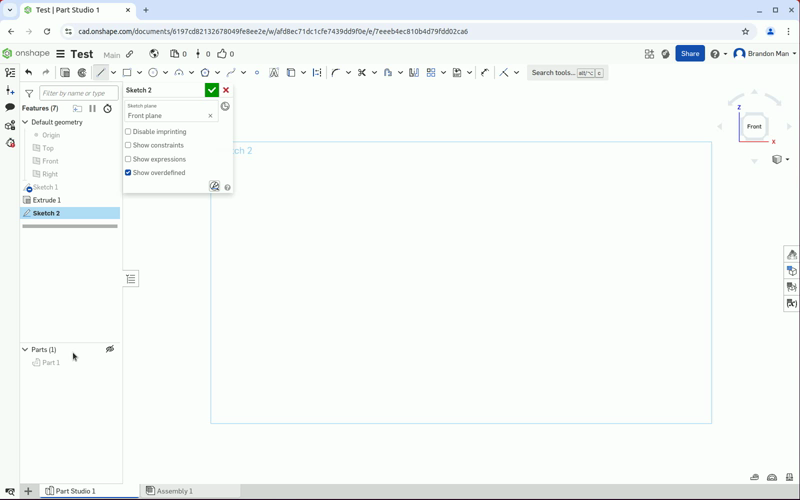
key_down(shift)
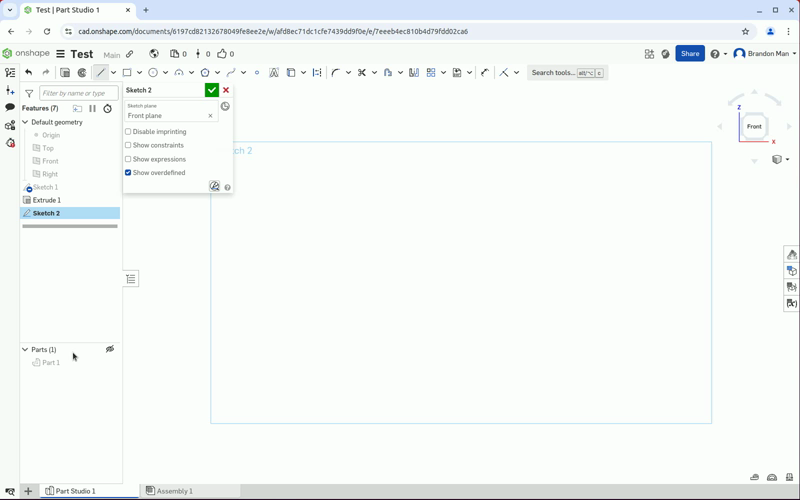
mouse_move(460, 301)
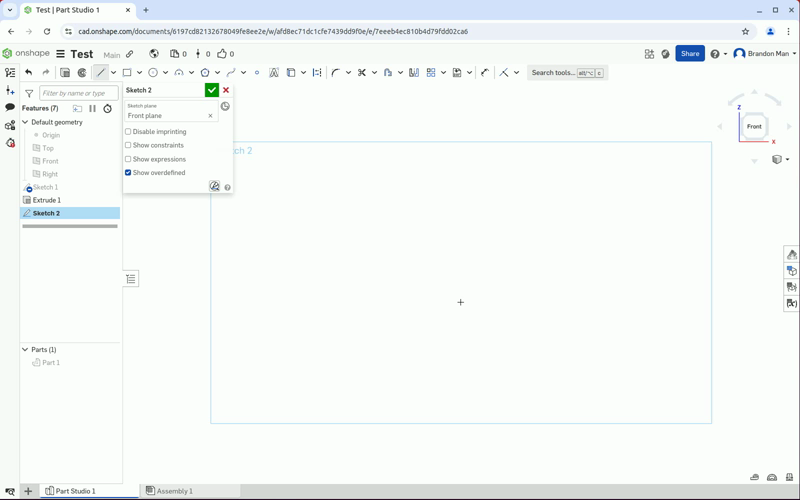
click(460, 301)
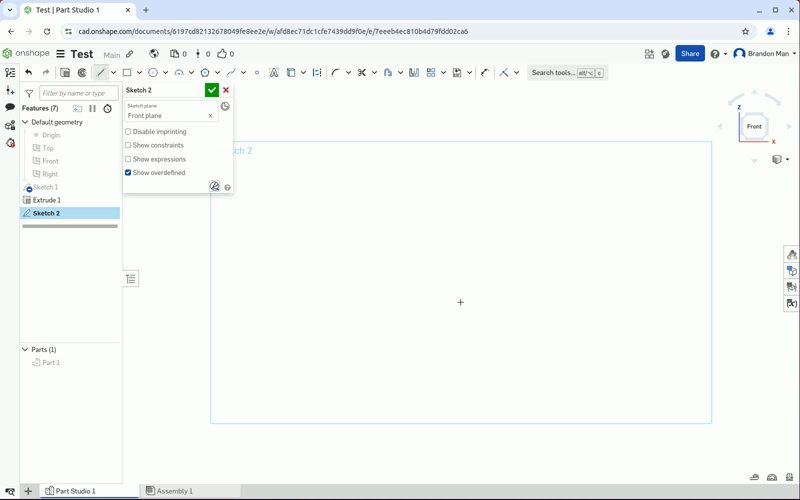
key_up(shift)
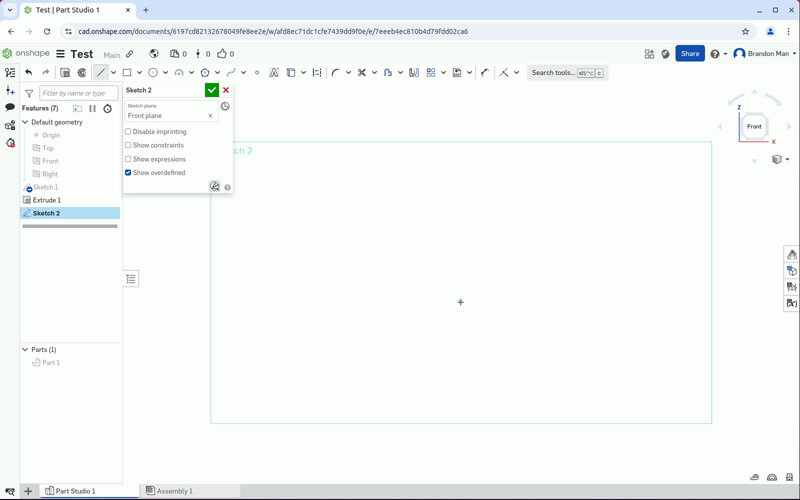
key_down(shift)
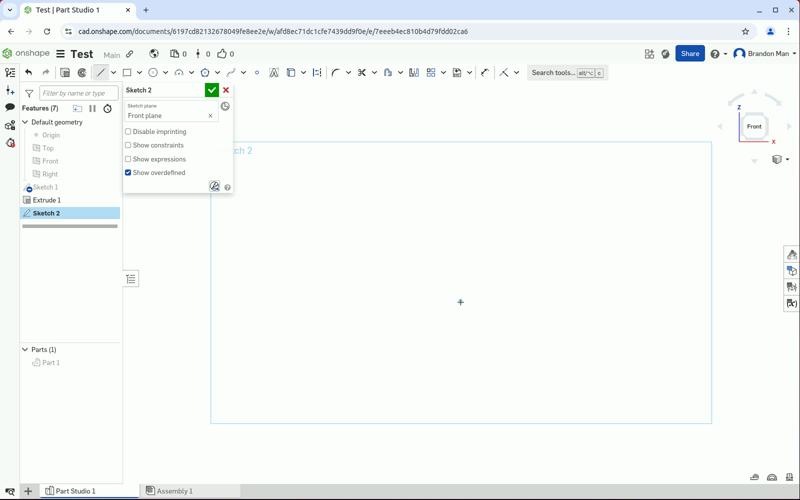
mouse_move(573, 301)
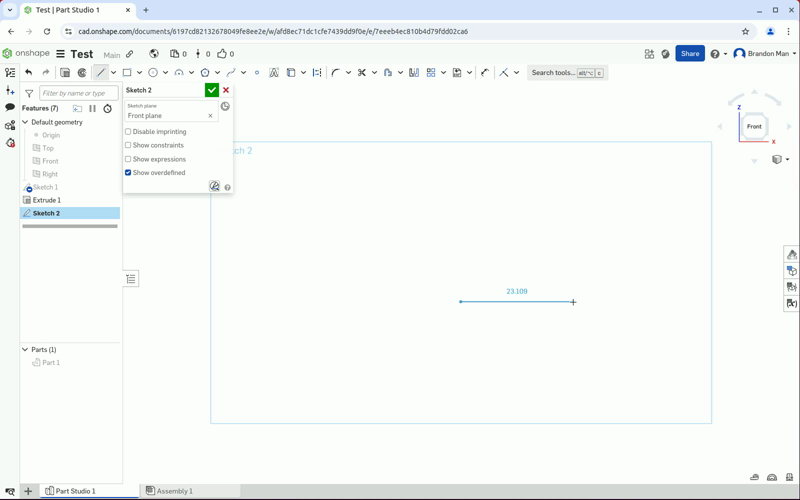
click(573, 301)
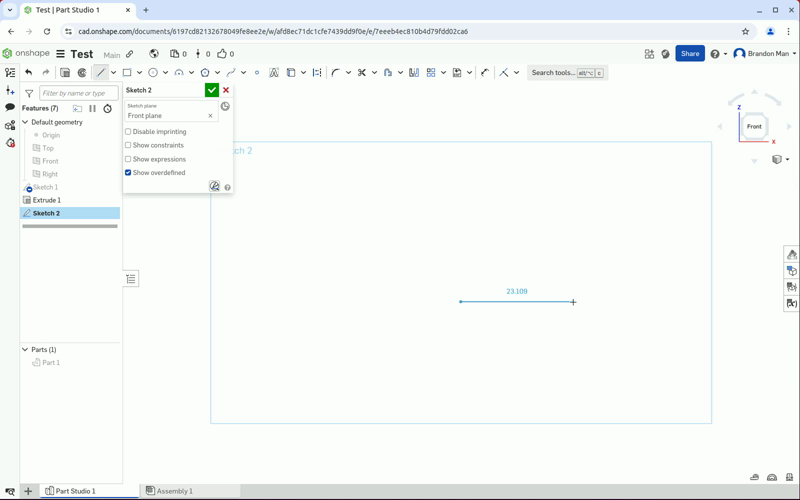
key_up(shift)
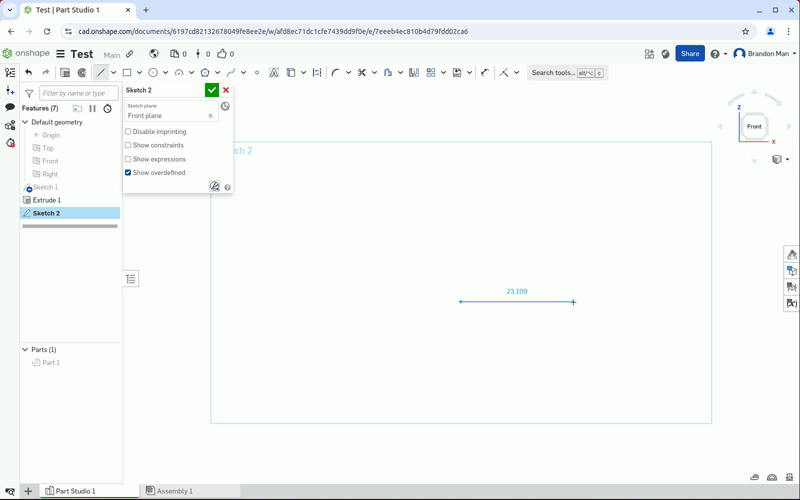
key_down(shift)
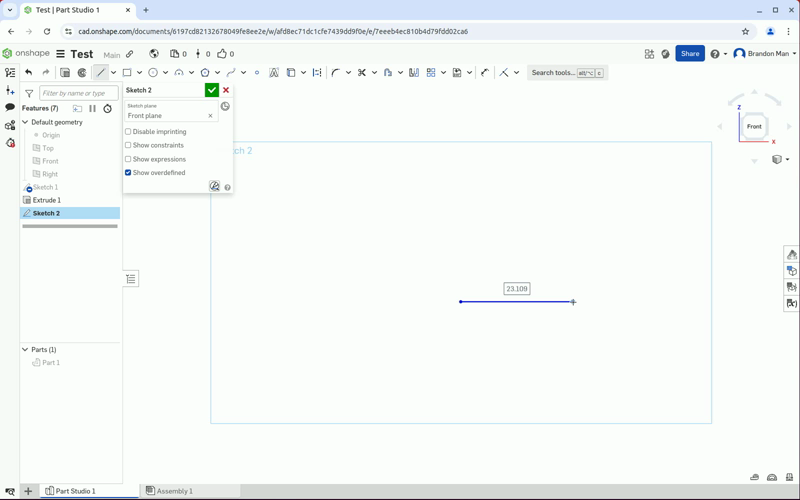
mouse_move(589, 301)
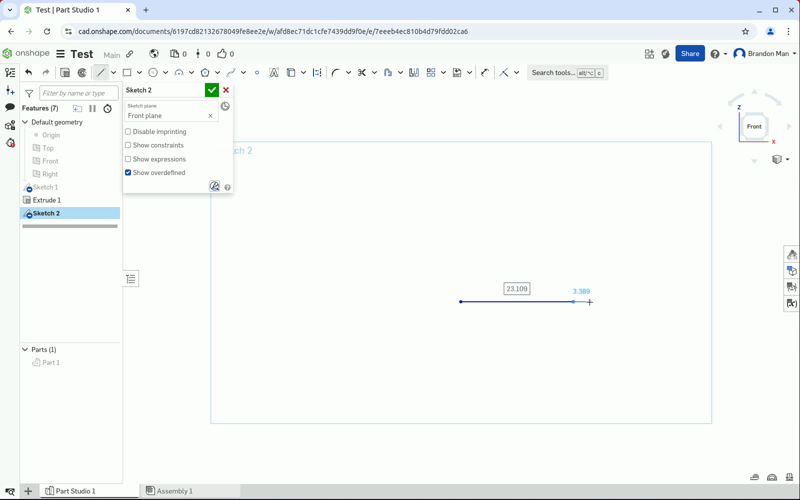
mouse_move(573, 263)
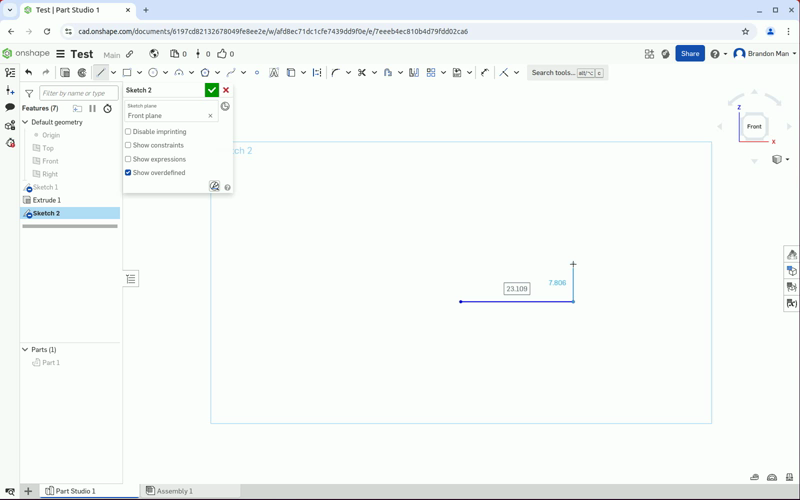
click(573, 263)
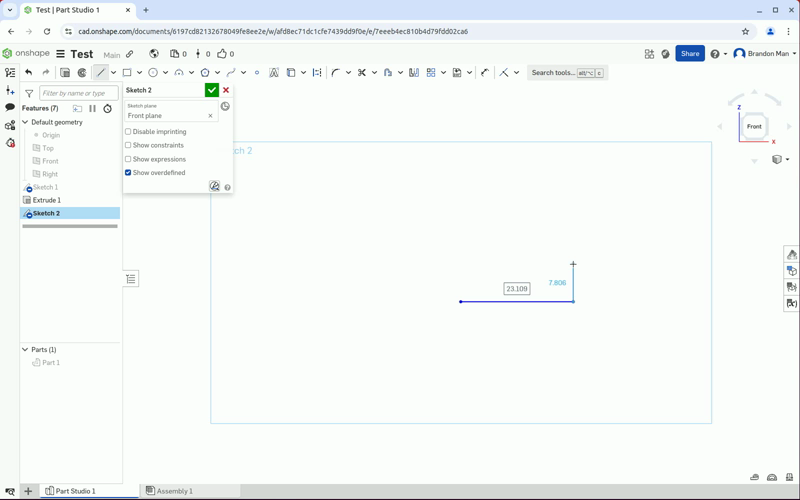
key_up(shift)
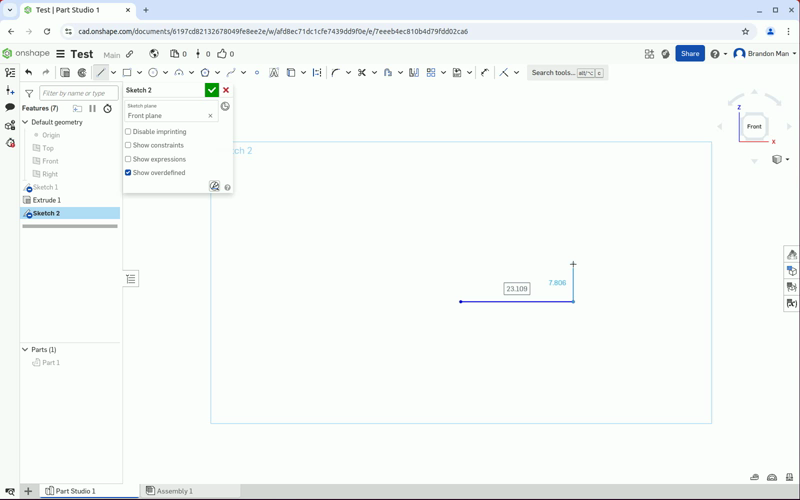
key_down(shift)
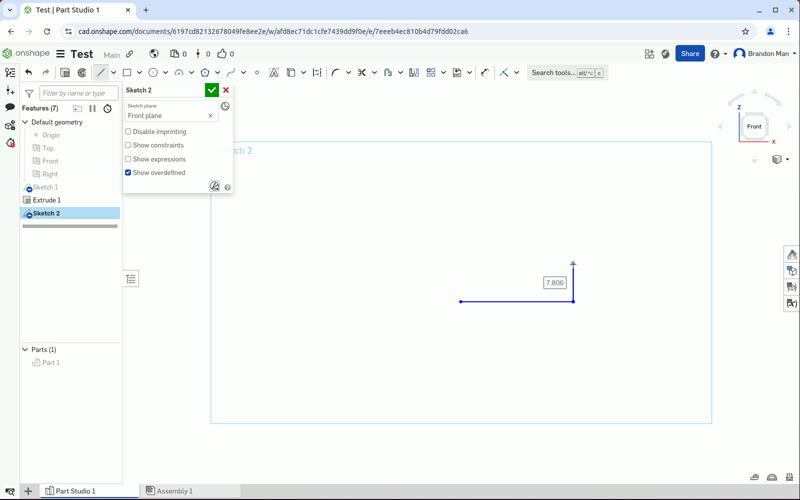
mouse_move(460, 263)
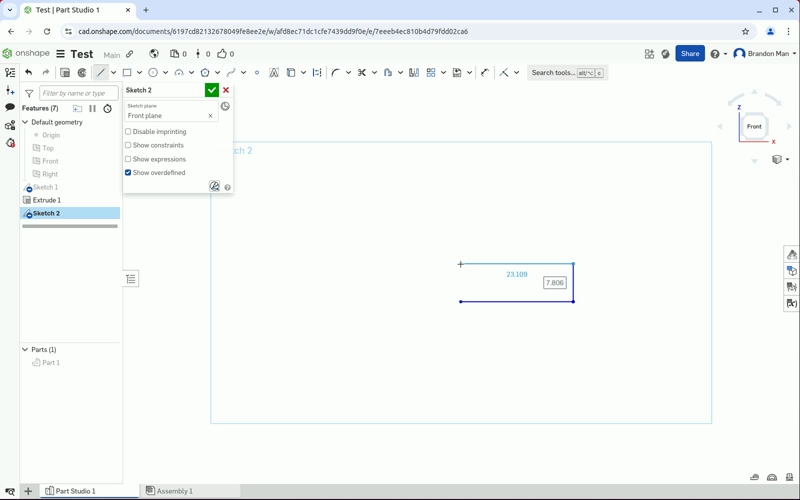
click(460, 263)
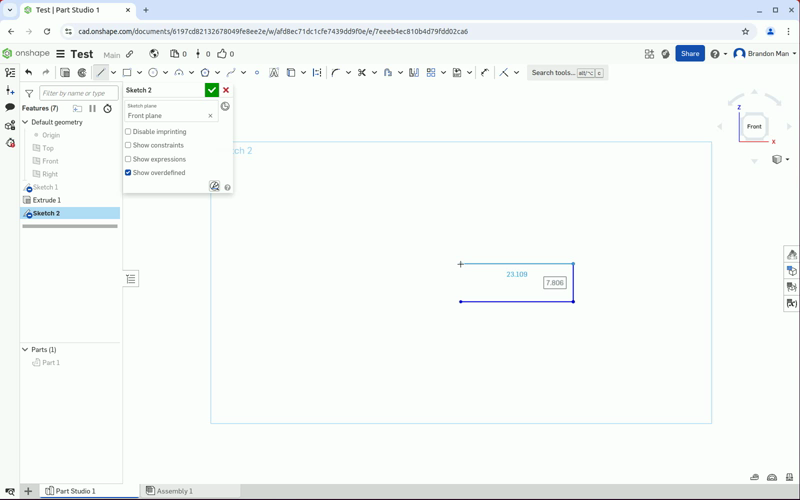
key_up(shift)
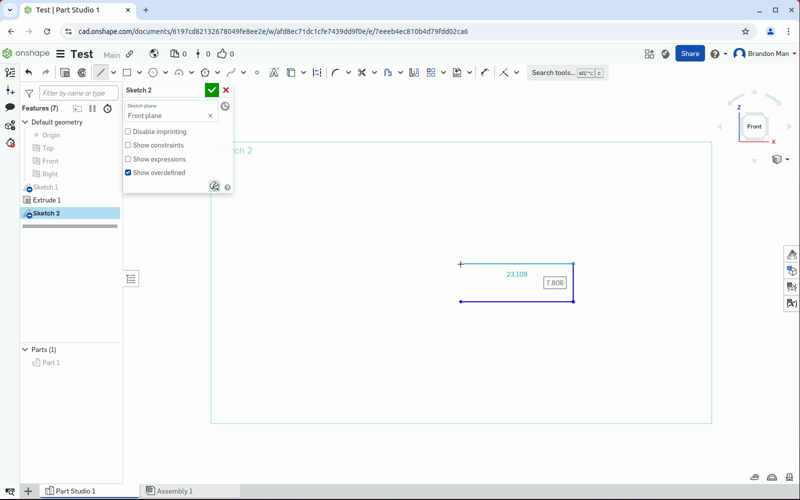
key_down(shift)
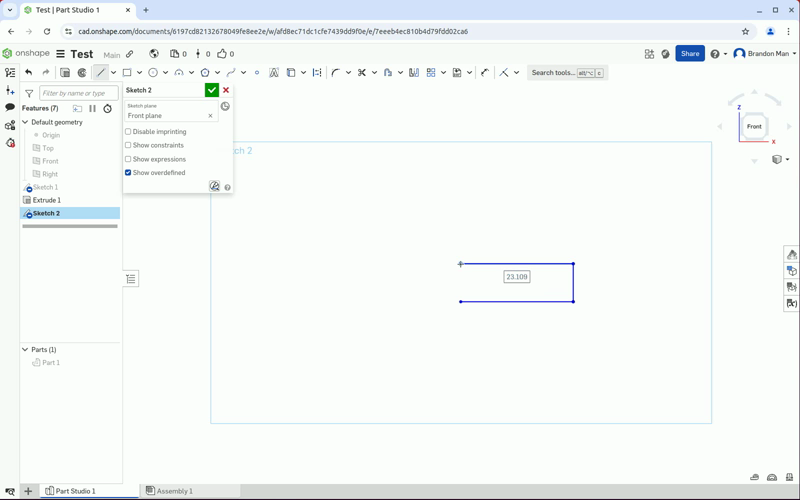
mouse_move(490, 263)
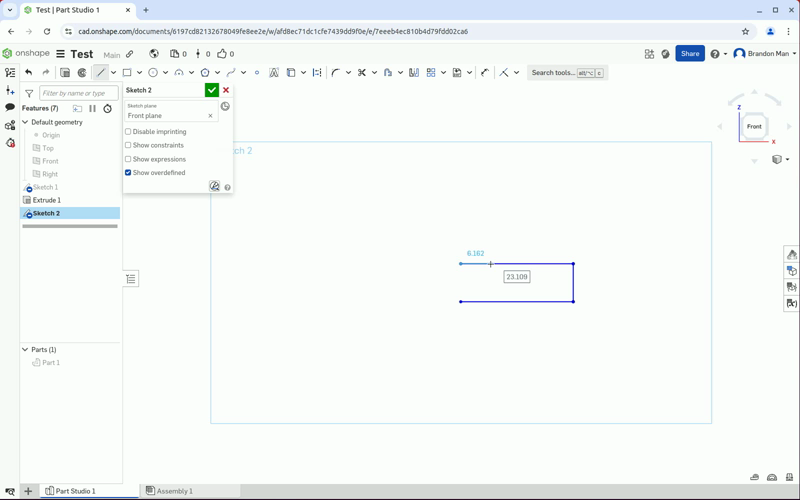
mouse_move(460, 282)
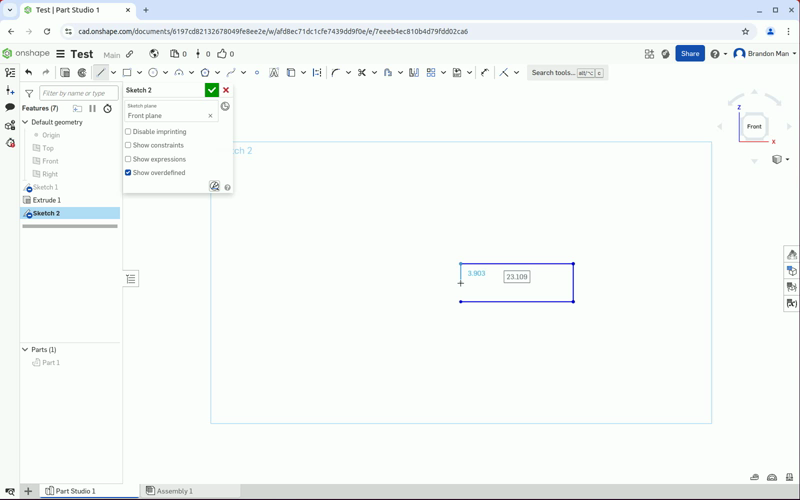
click(460, 282)
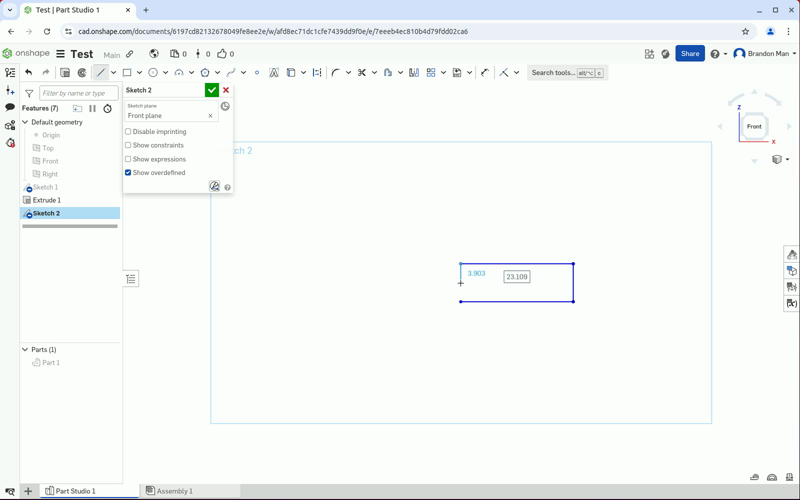
key_up(shift)
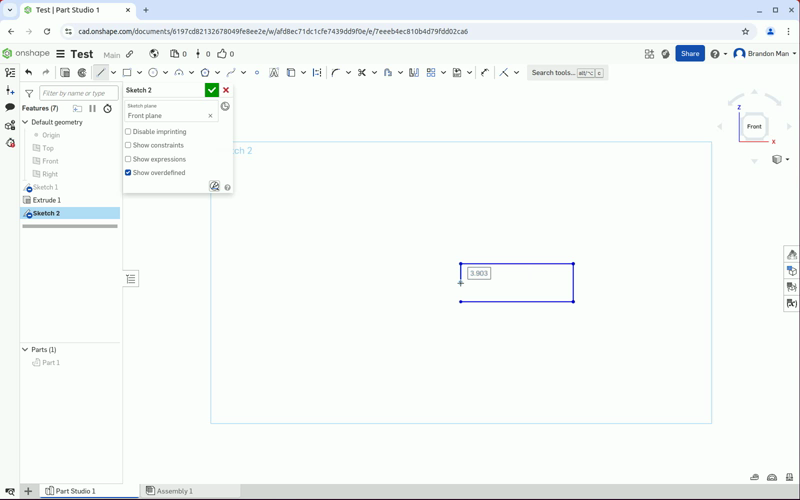
mouse_move(490, 282)
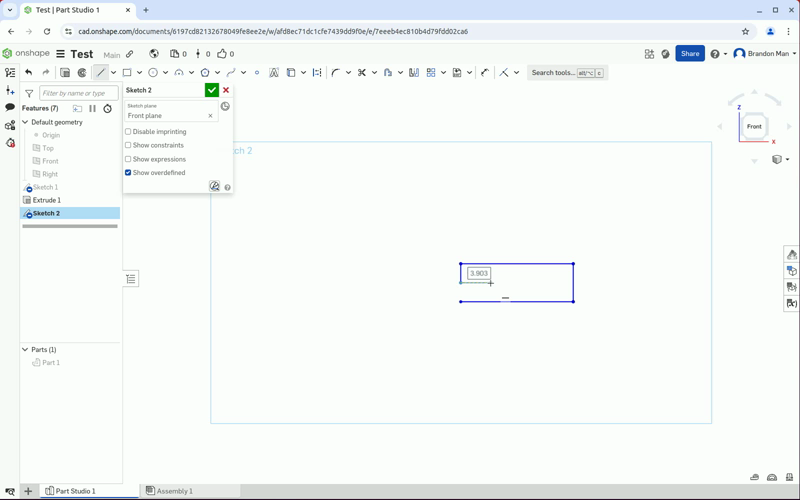
key_down(shift)
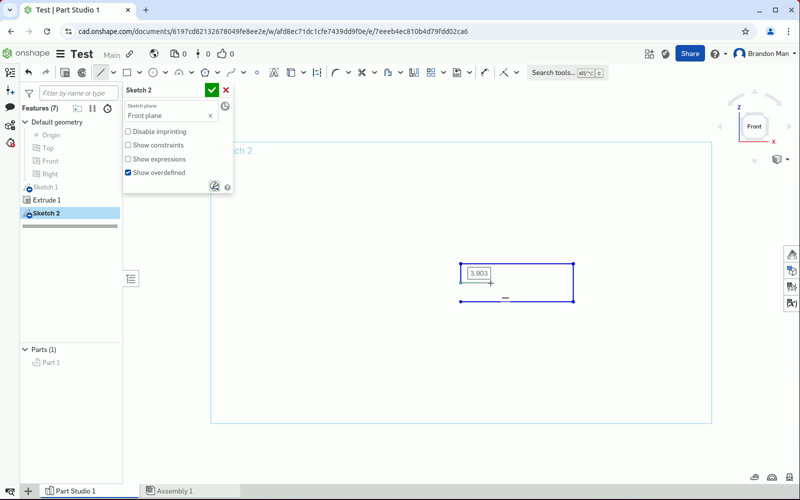
mouse_move(460, 301)
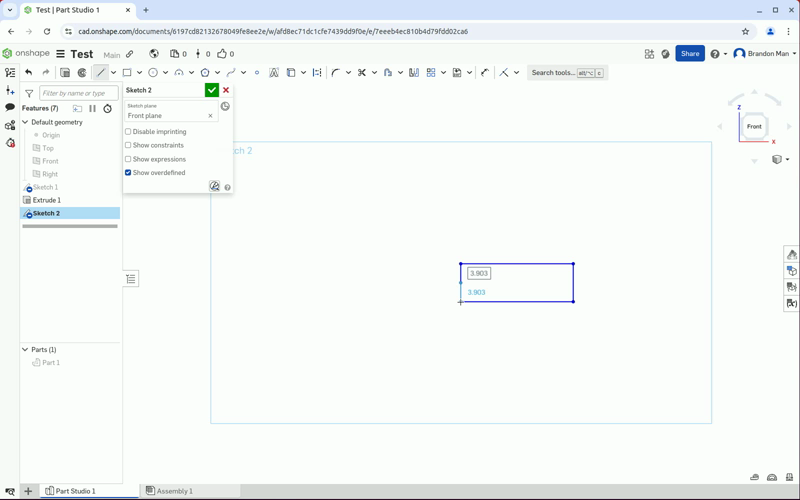
key_up(shift)
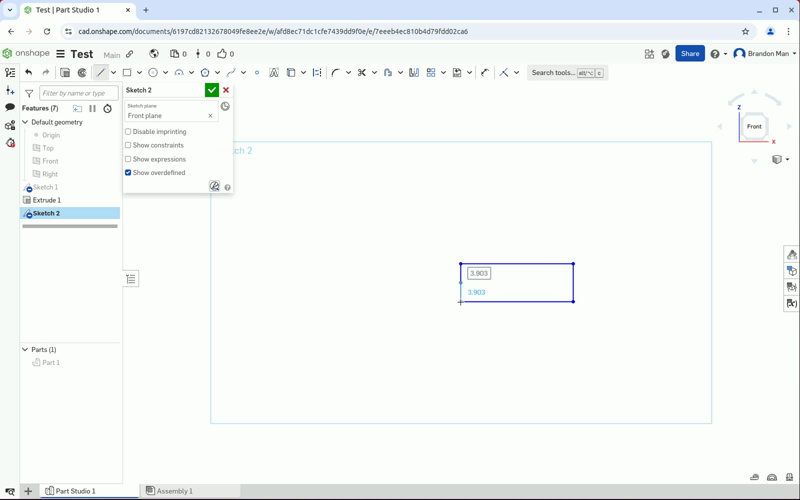
click(460, 301)
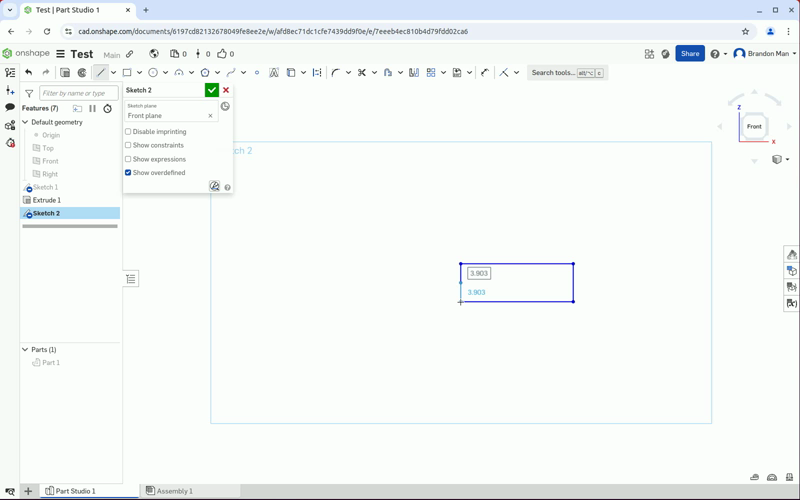
key(esc)
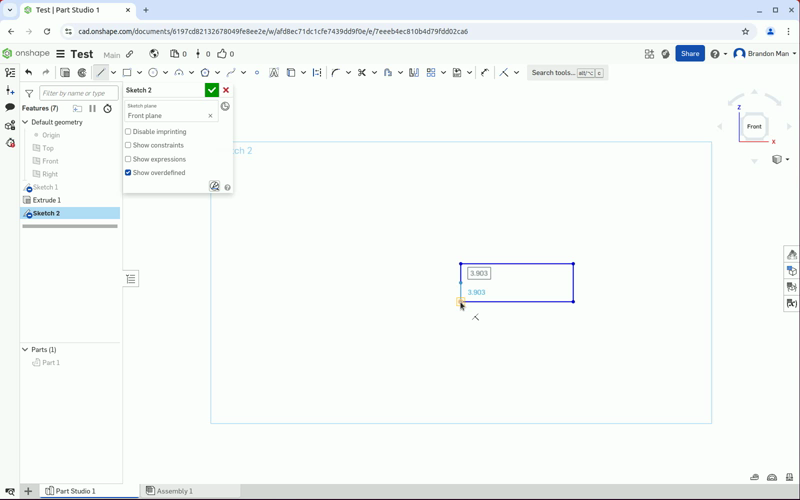
mouse_move(556, 296)
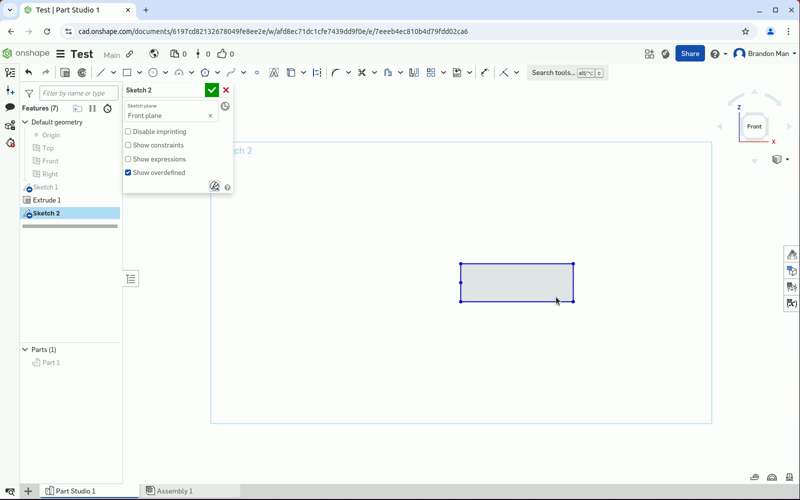
click(556, 296)
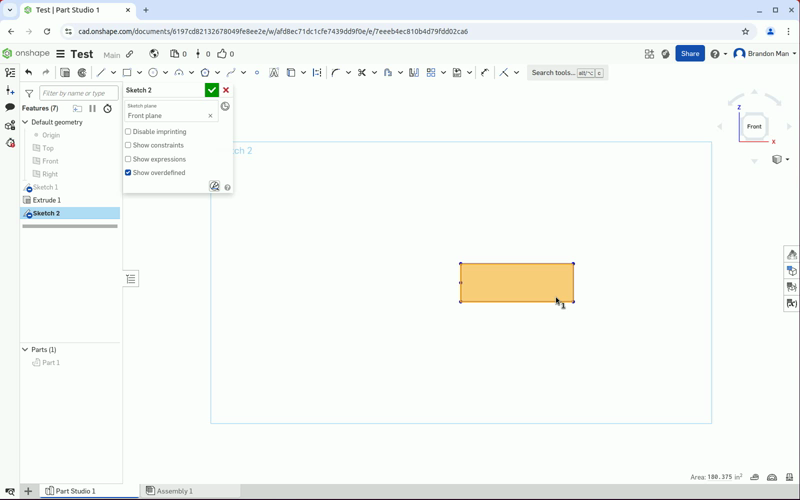
mouse_move(73, 352)
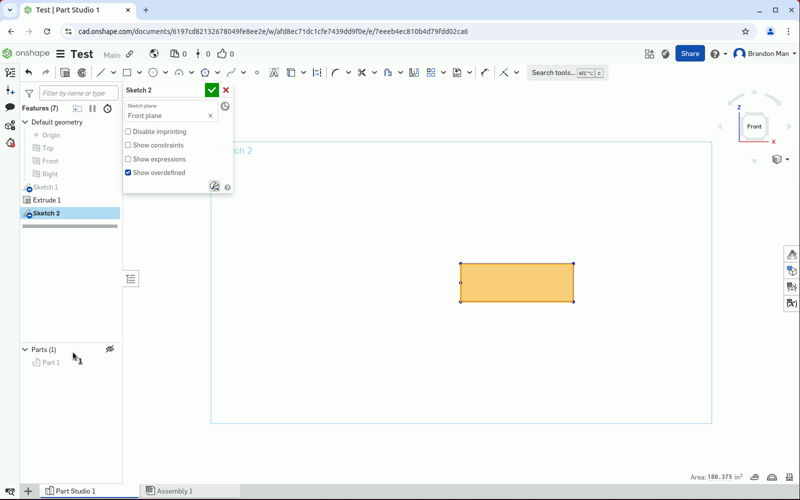
key(shift+y)
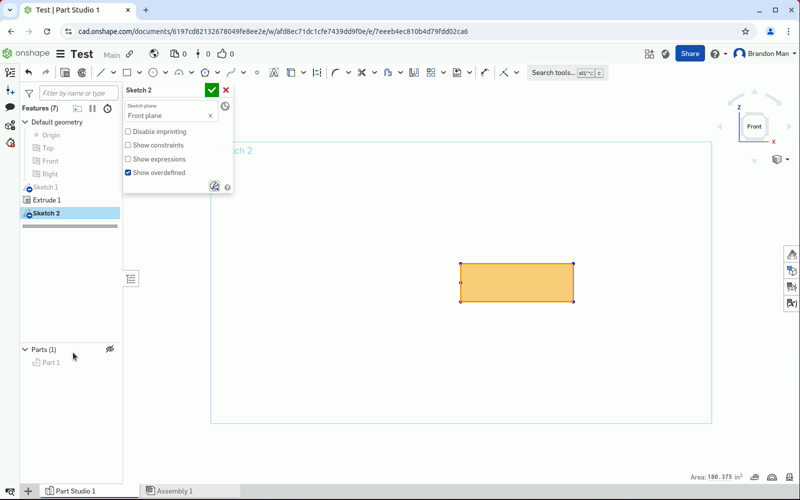
key(shift+e)
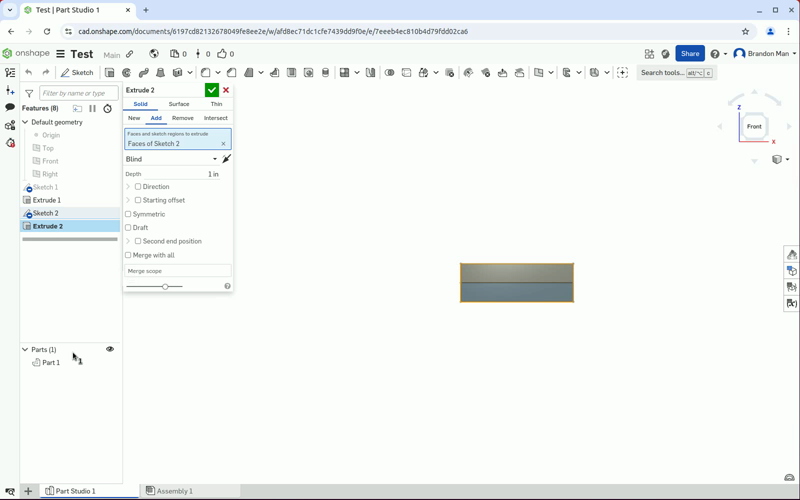
mouse_move(143, 106)
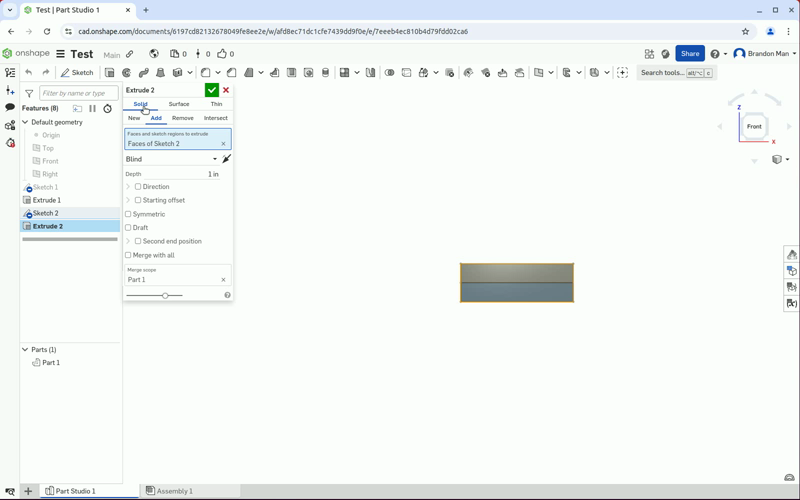
click(143, 106)
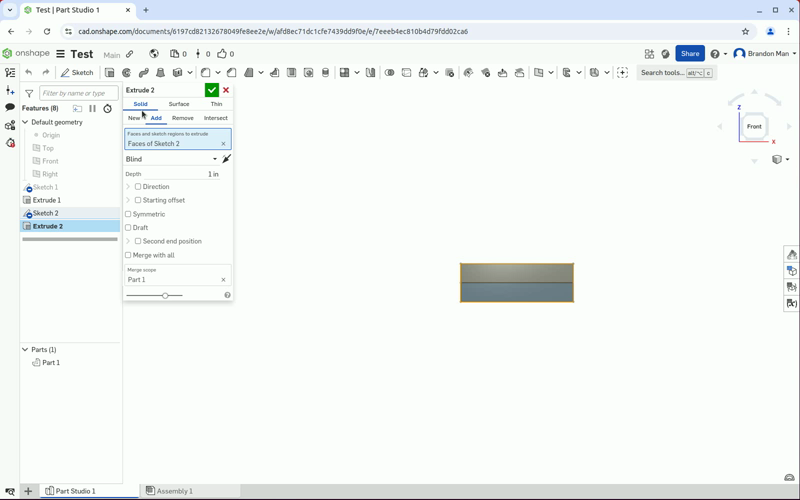
mouse_move(137, 120)
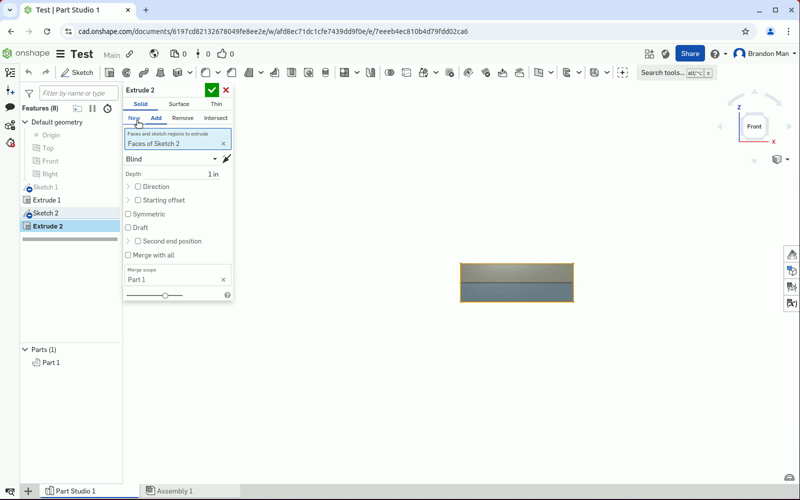
click(137, 120)
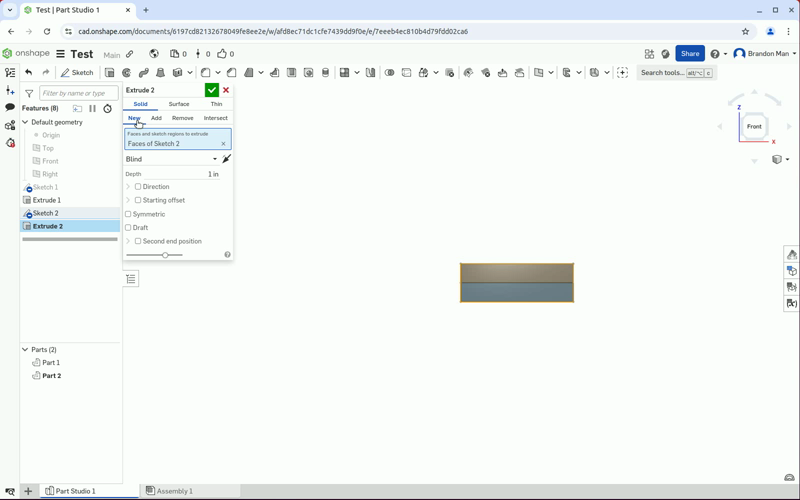
key(tab, 4)
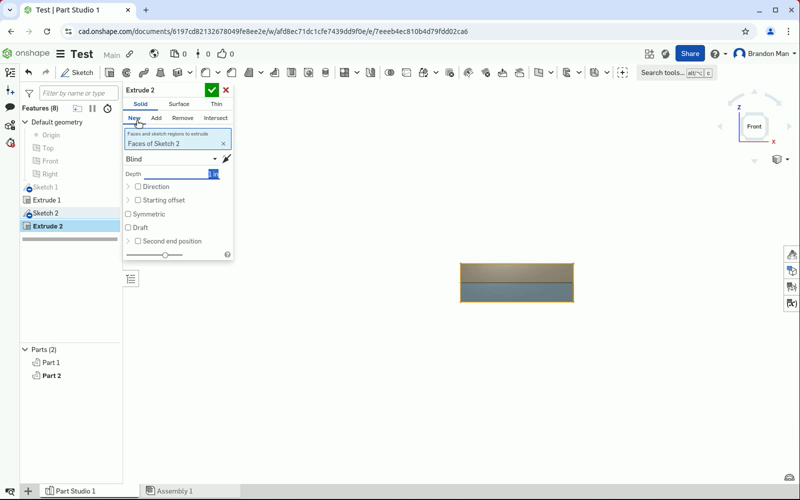
text(-7.703)
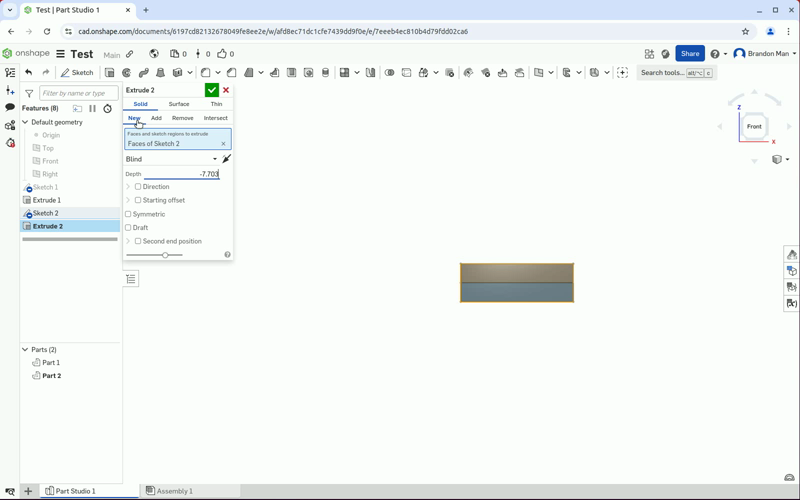
key(enter)
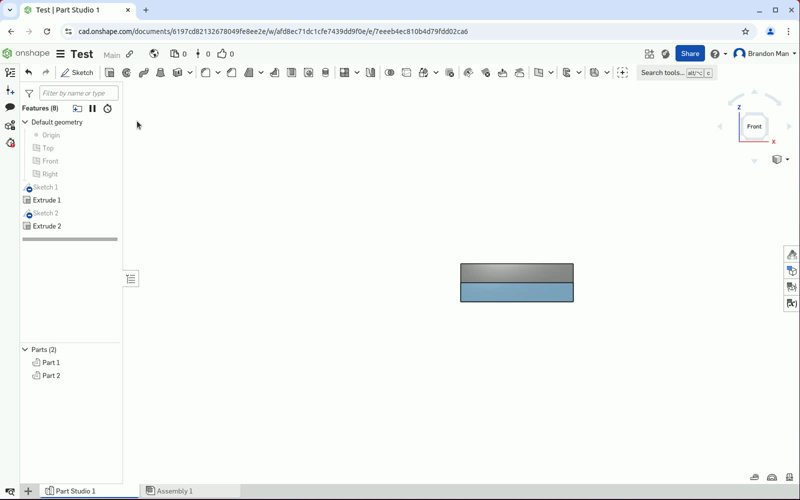
key(shift+h)
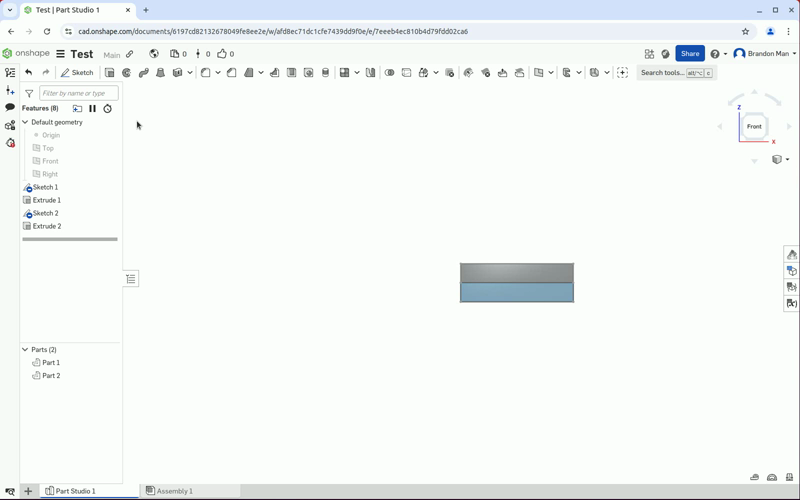
key(shift+h)
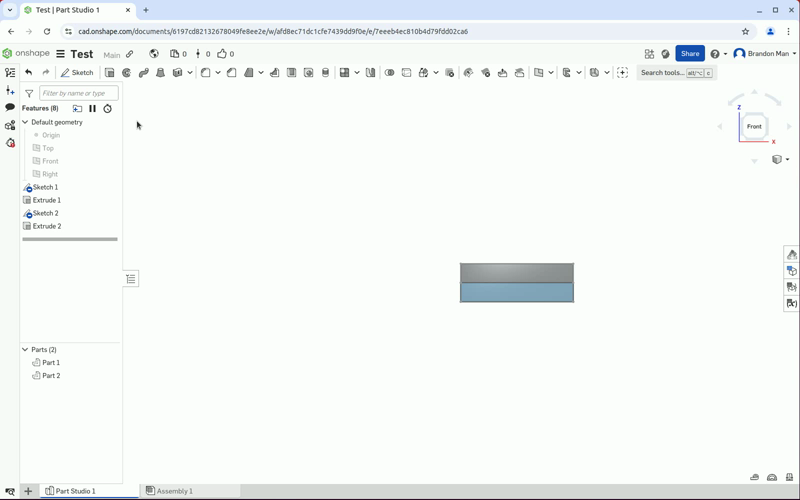
key(shift+7)
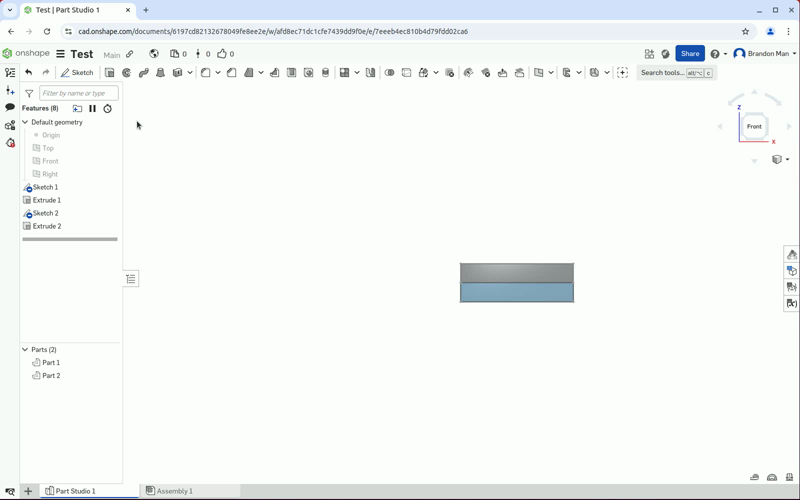
key(left, 2)
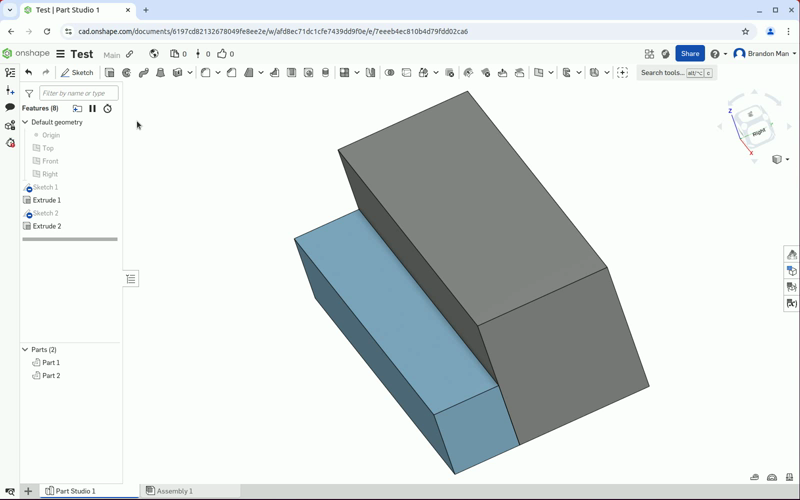
key(down, 2)
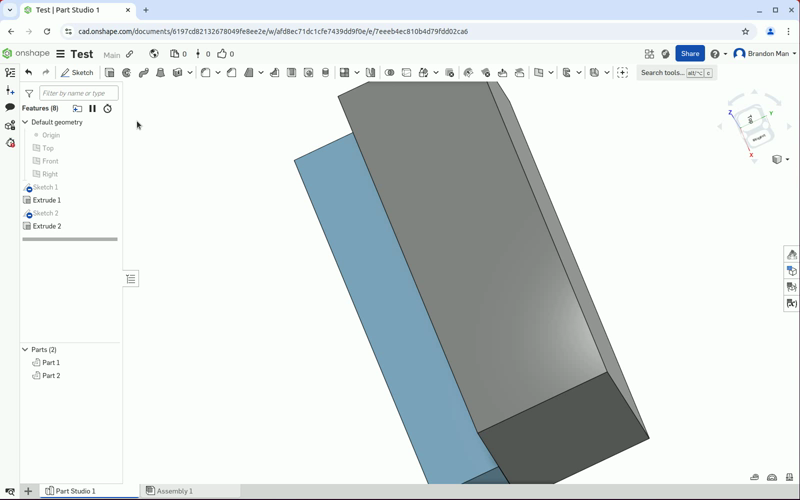
key(up, 2)
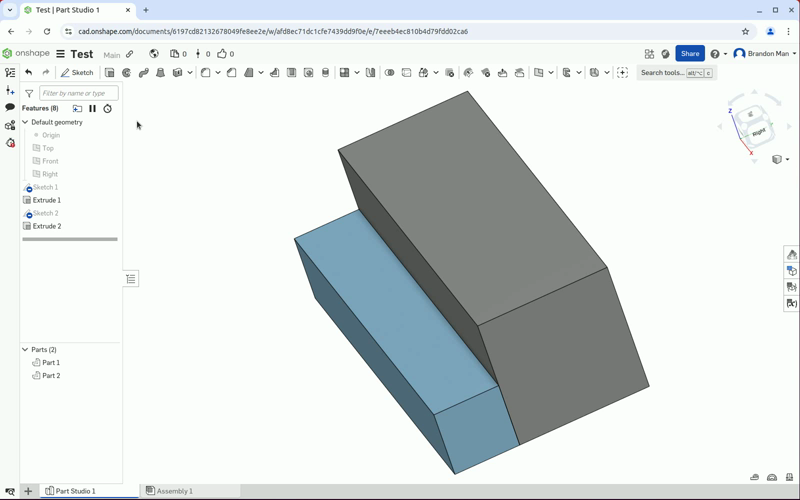
key(right, 2)
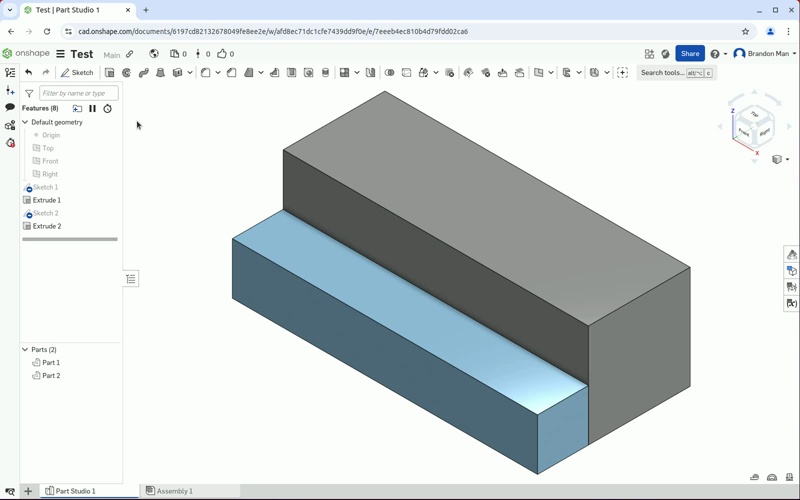
mouse_move(73, 189)
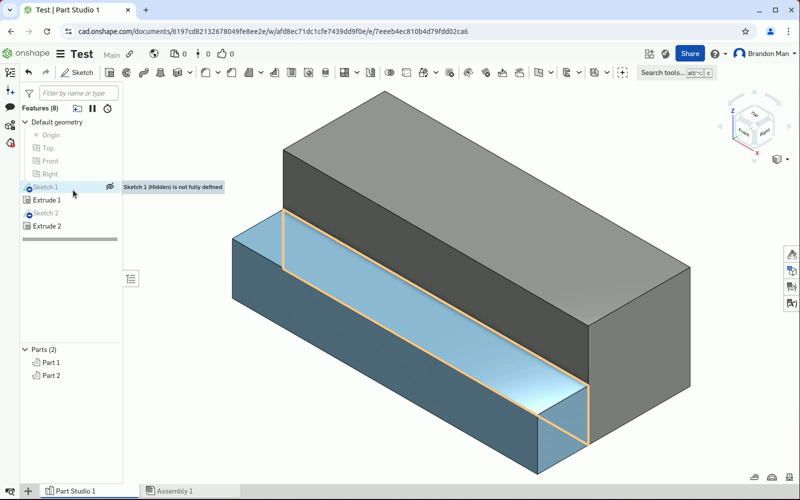
click(73, 189)